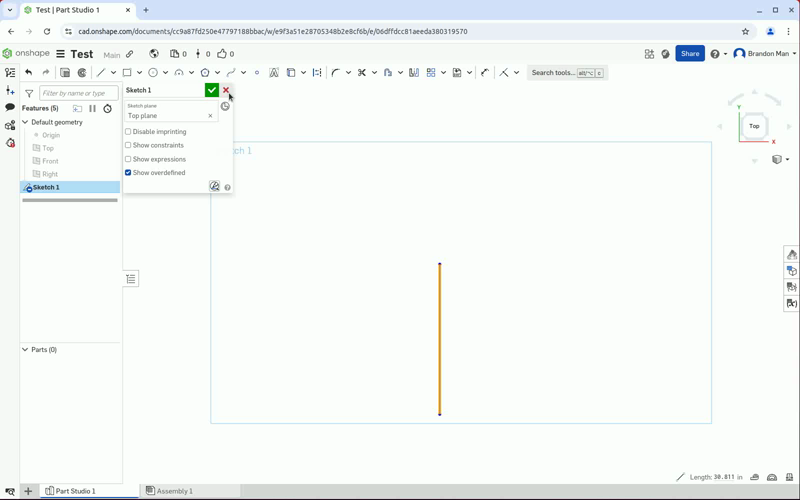
key(shift+h)
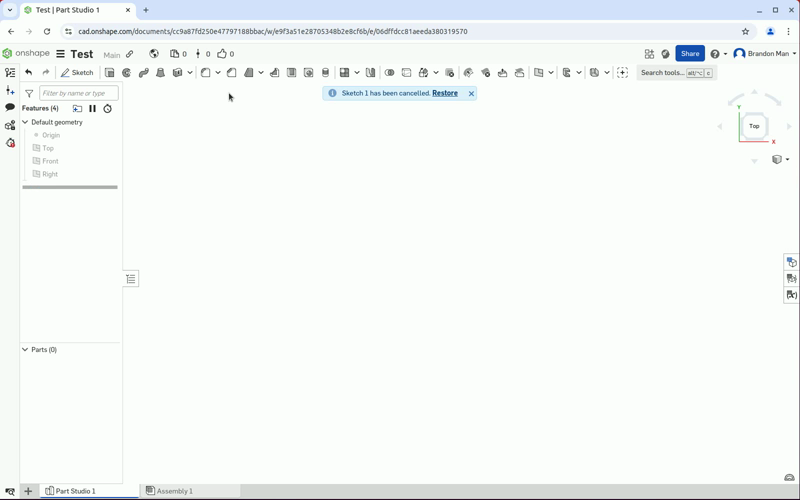
mouse_move(73, 352)
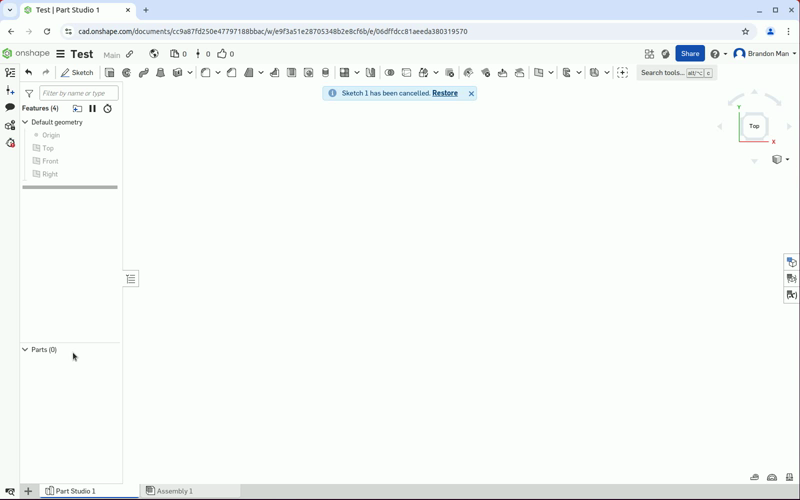
key(y)
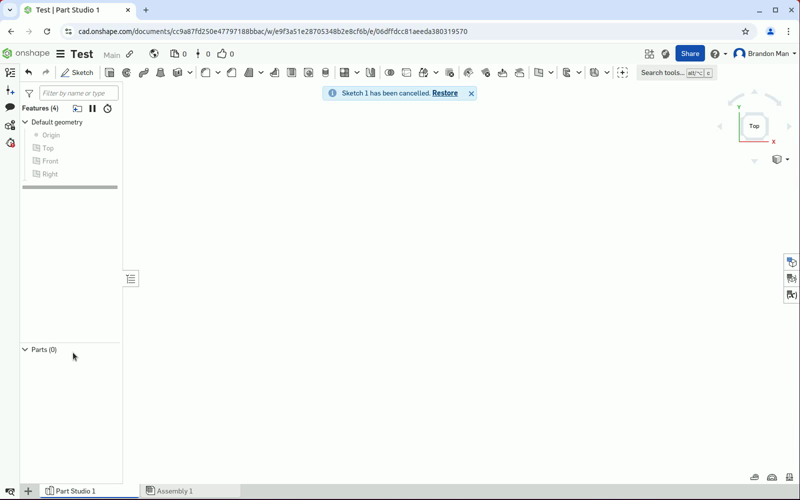
key(shift+p)
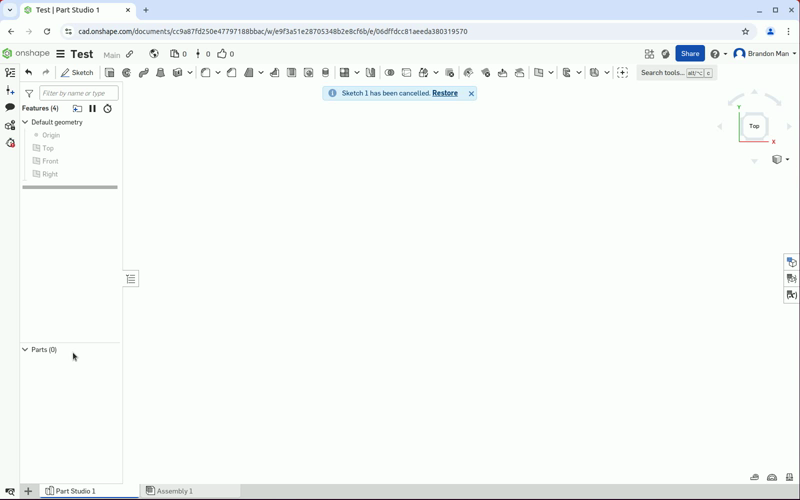
key(space)
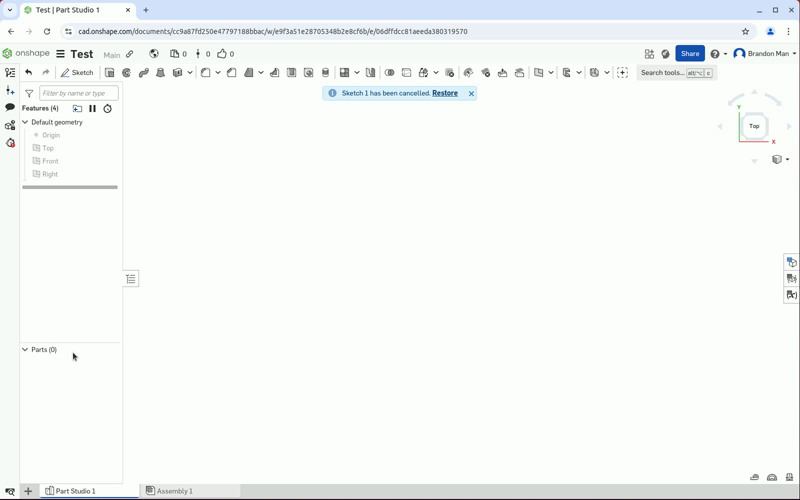
key_down(shift)
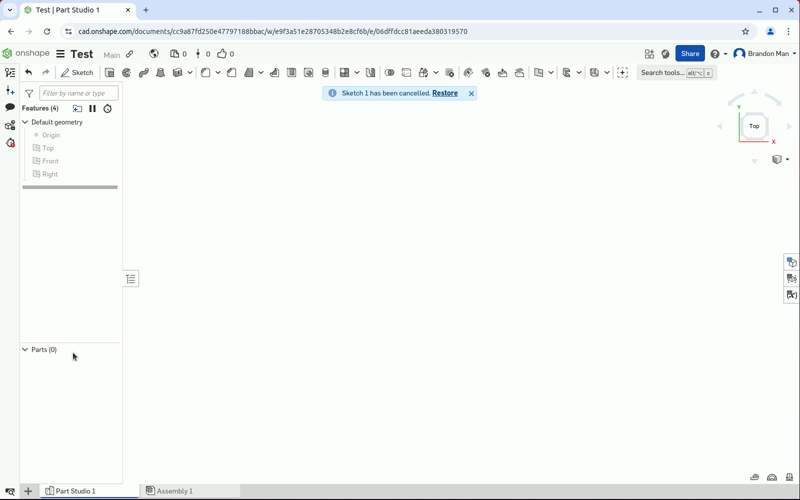
key(up)
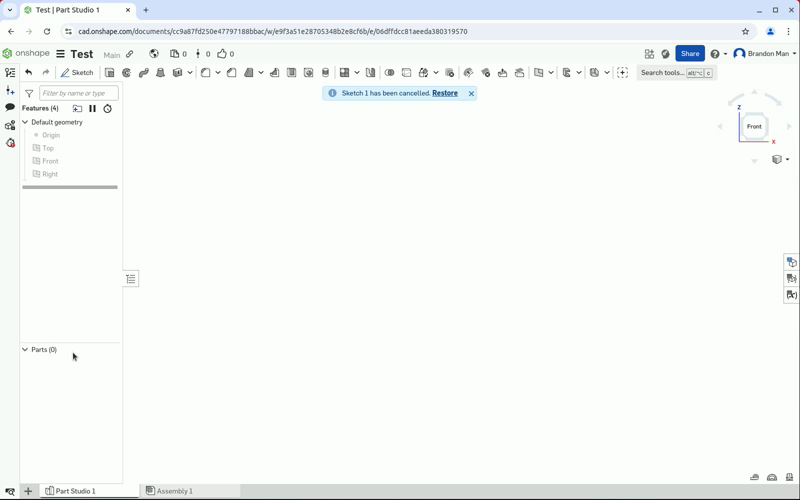
key_up(shift)
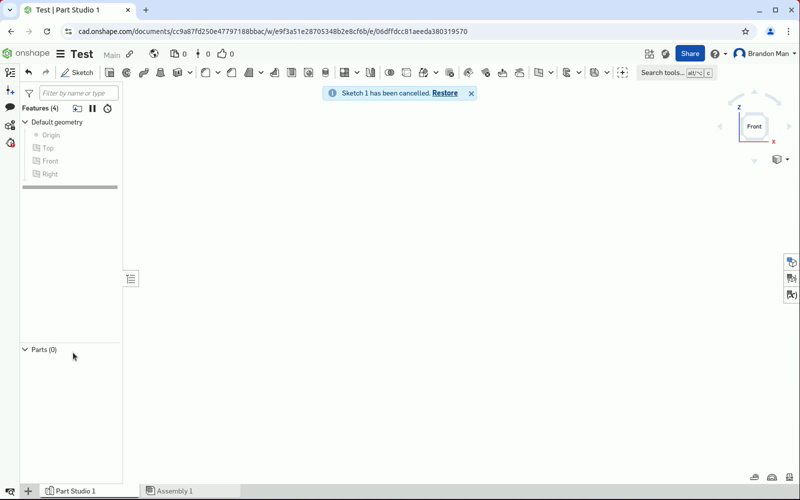
mouse_move(73, 352)
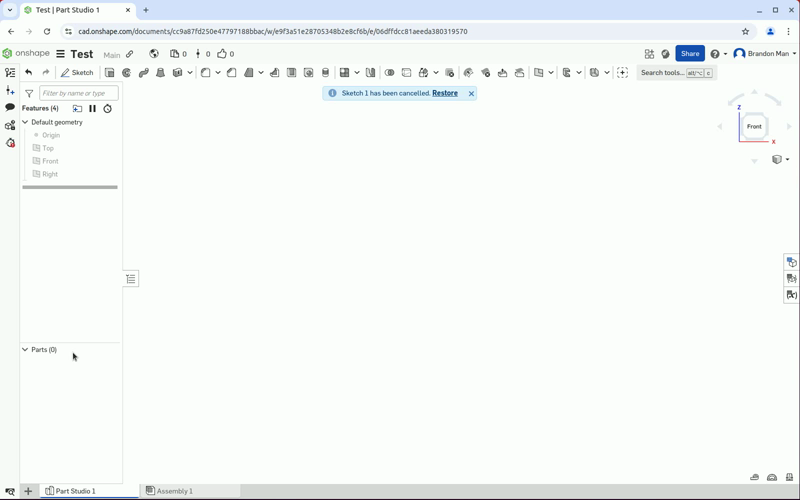
key(shift+y)
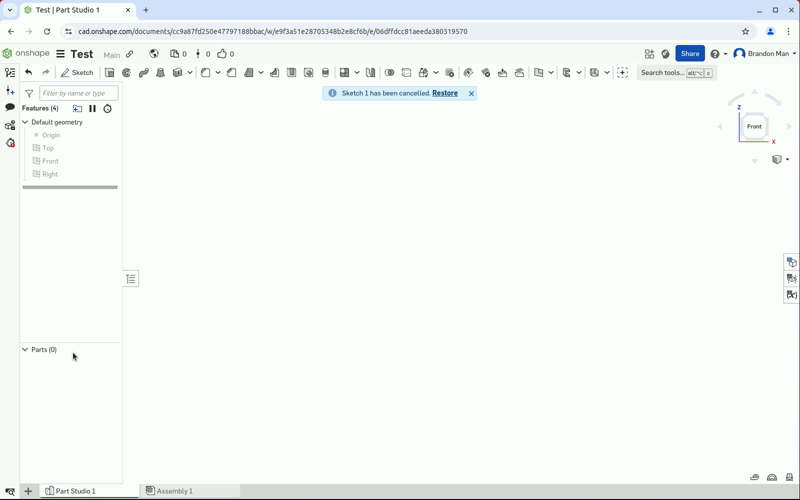
key(shift+s)
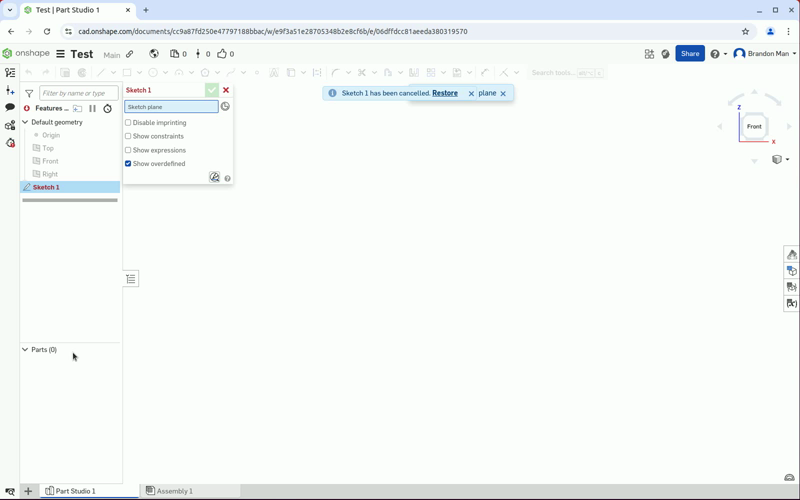
mouse_move(73, 163)
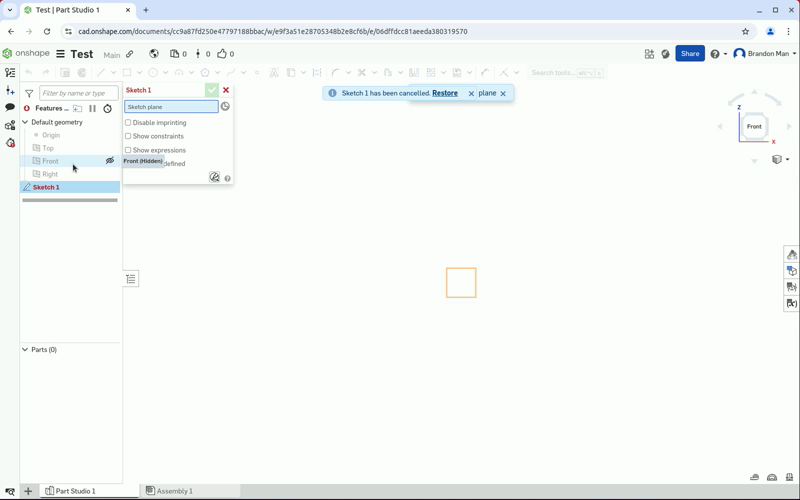
click(73, 163)
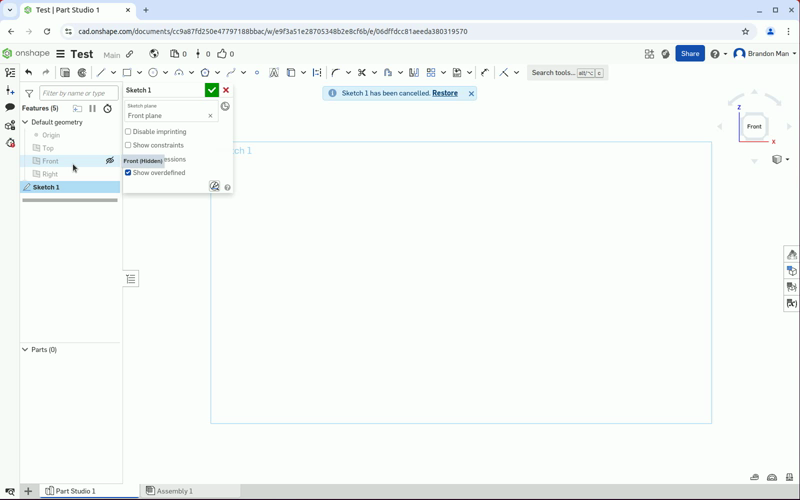
mouse_move(73, 352)
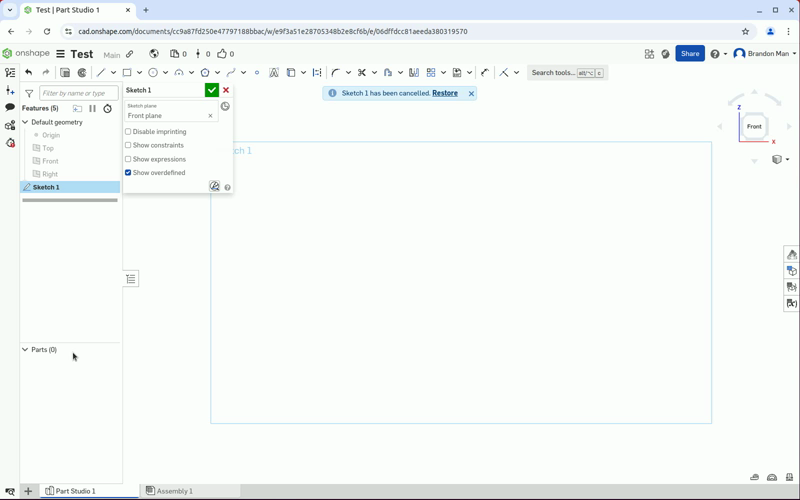
key(y)
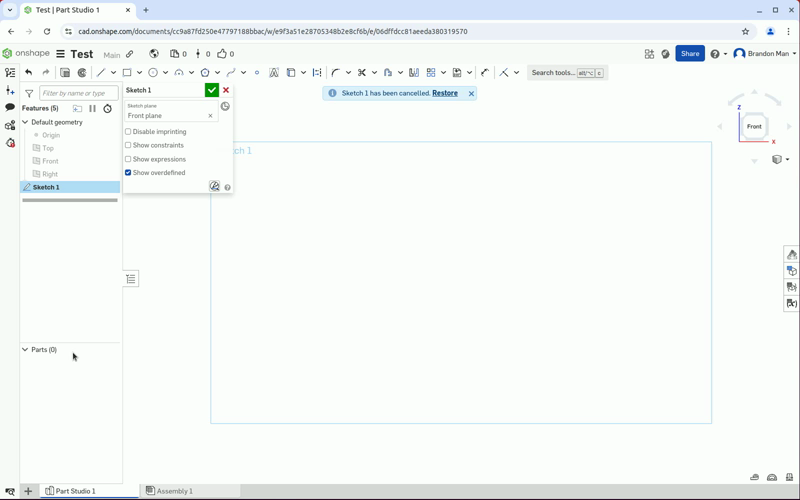
key(l)
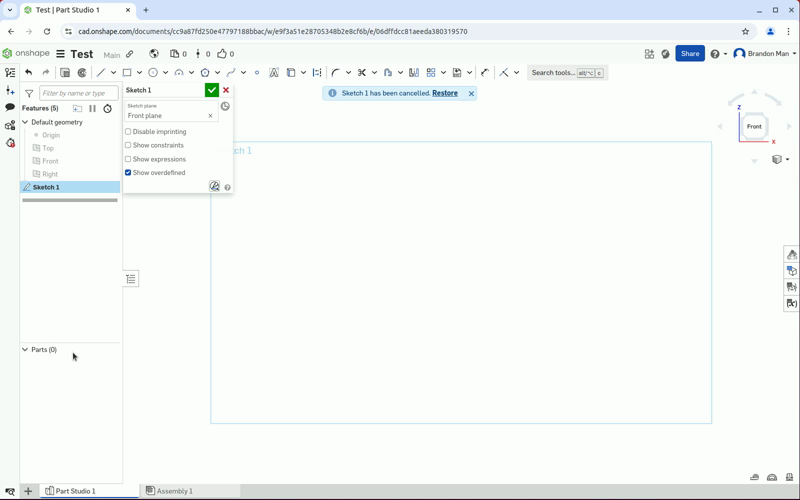
key_down(shift)
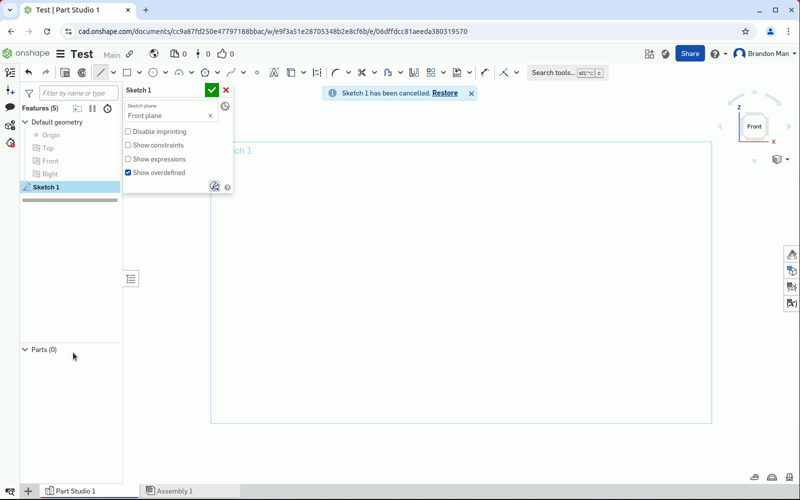
mouse_move(372, 380)
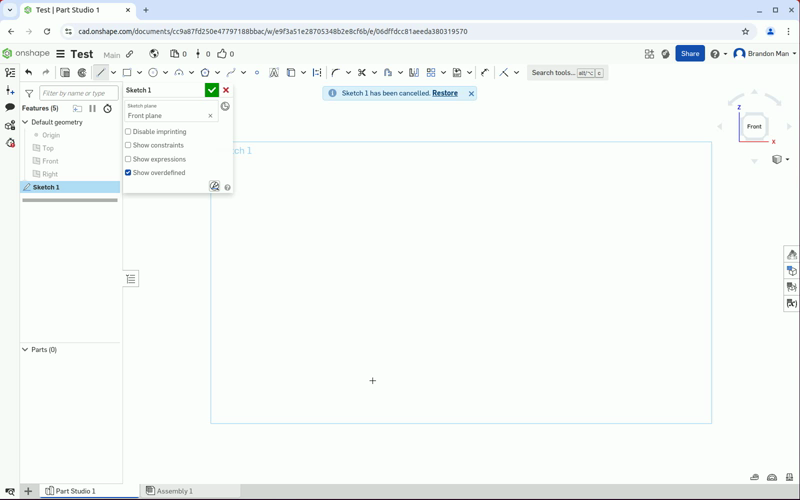
click(372, 380)
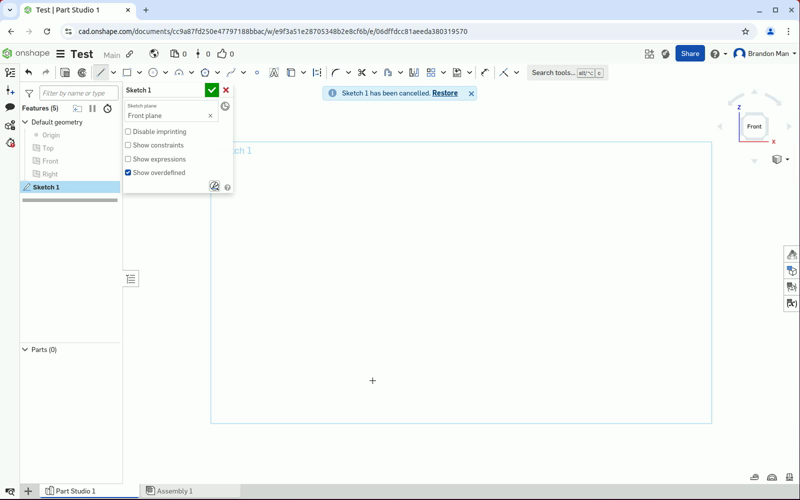
key_up(shift)
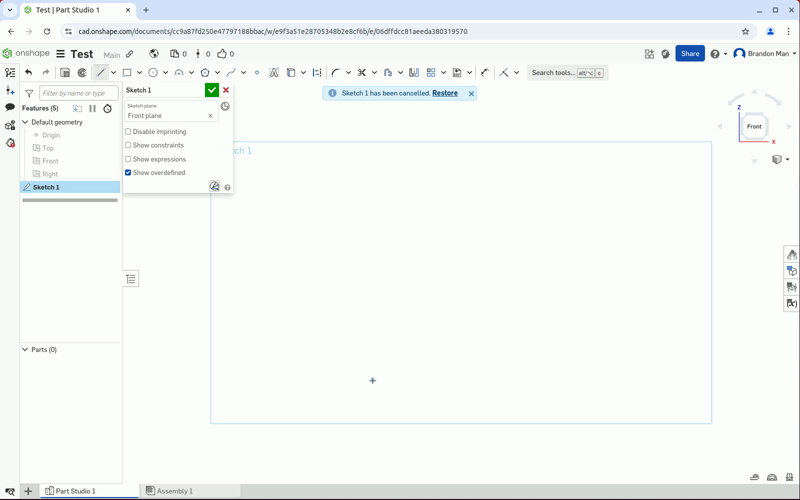
key_down(shift)
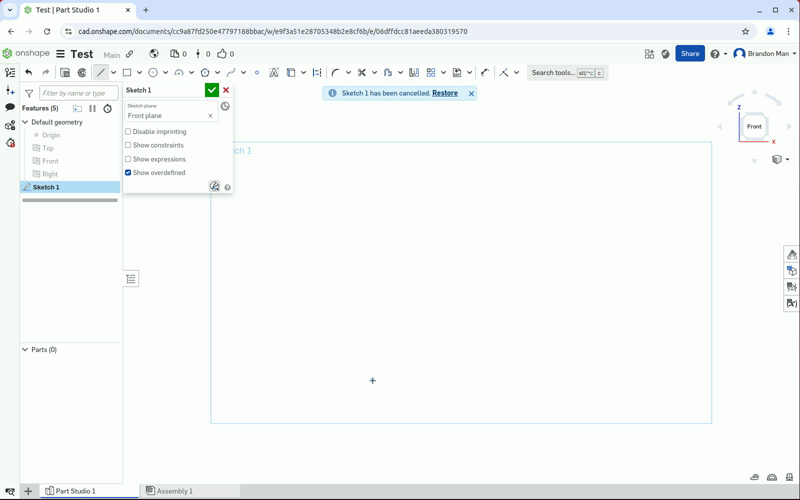
mouse_move(402, 380)
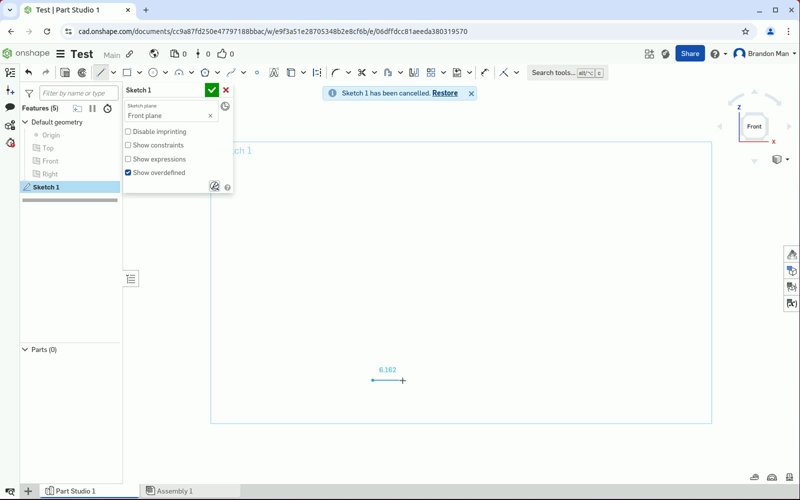
mouse_move(400, 380)
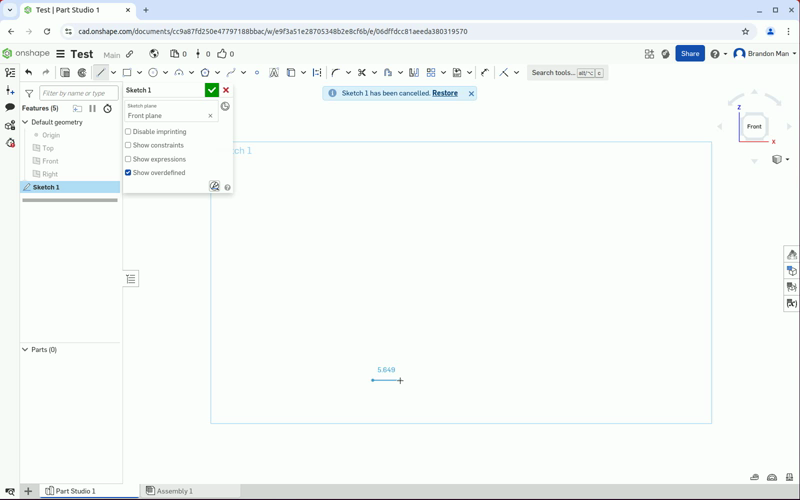
click(400, 380)
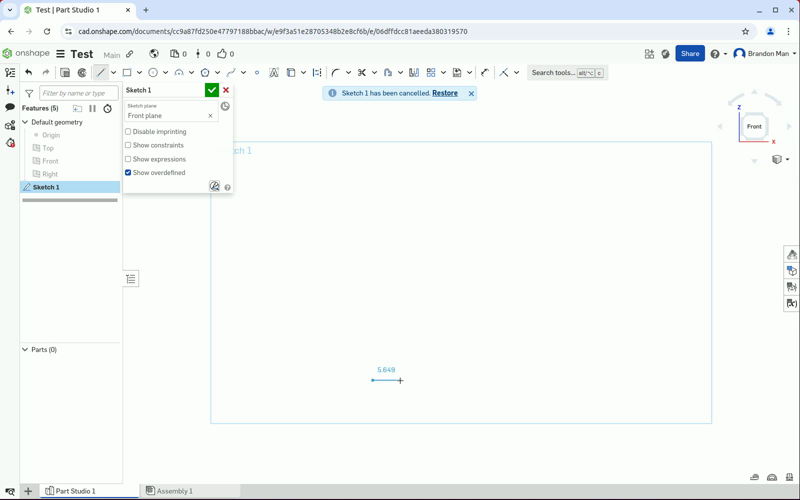
key_up(shift)
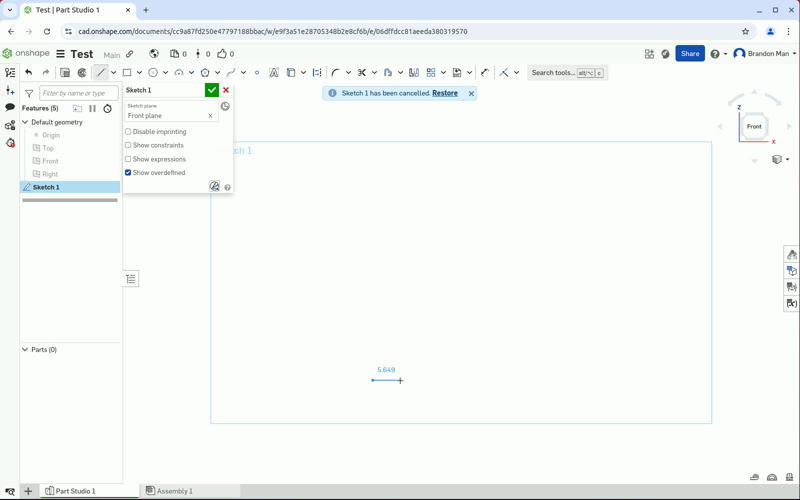
key(esc)
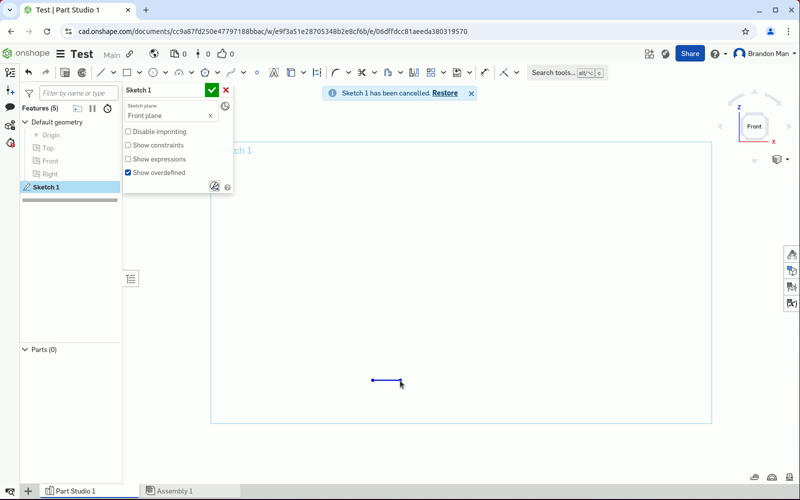
key(a)
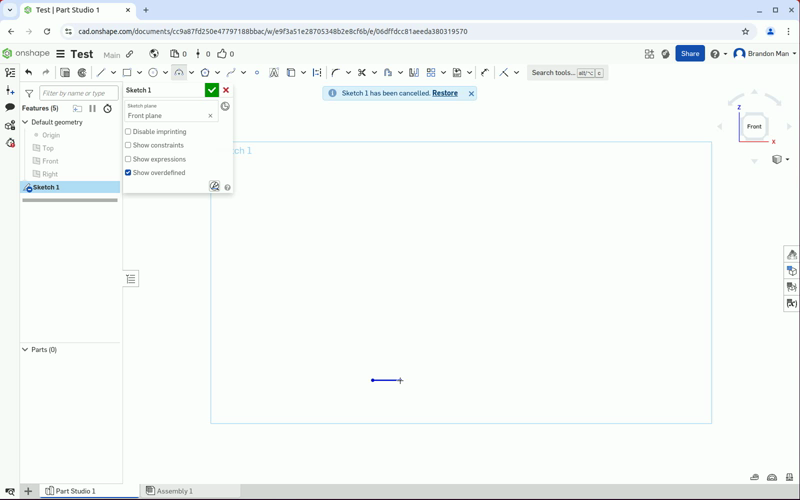
mouse_move(400, 380)
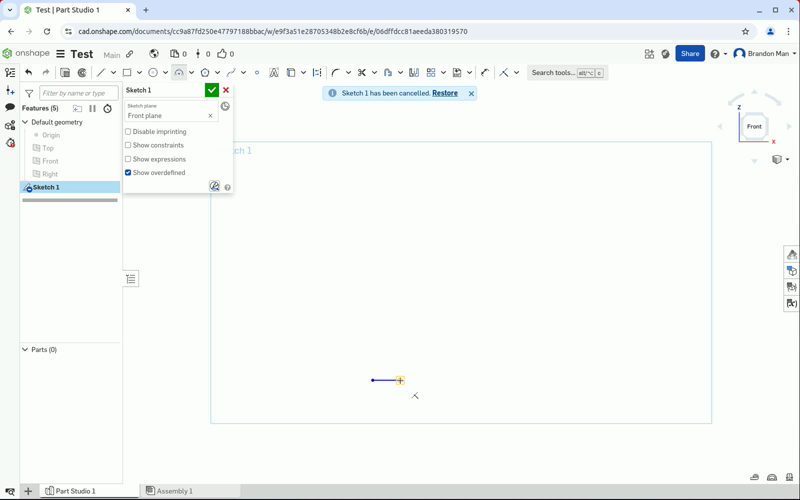
click(400, 380)
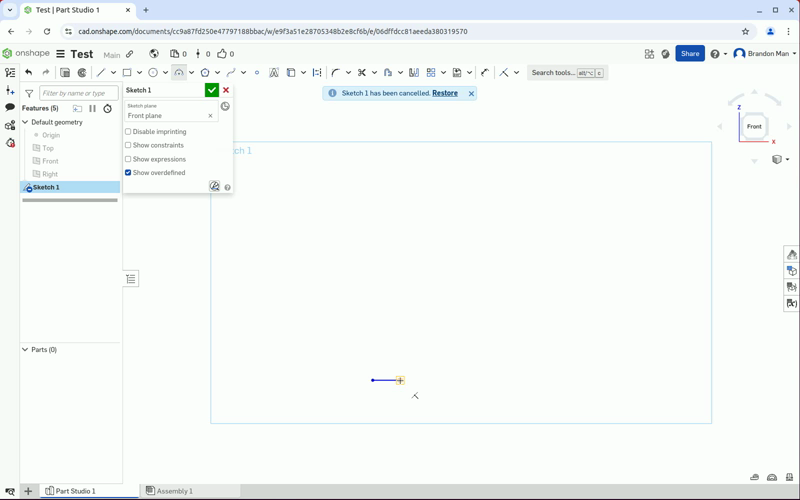
key_down(shift)
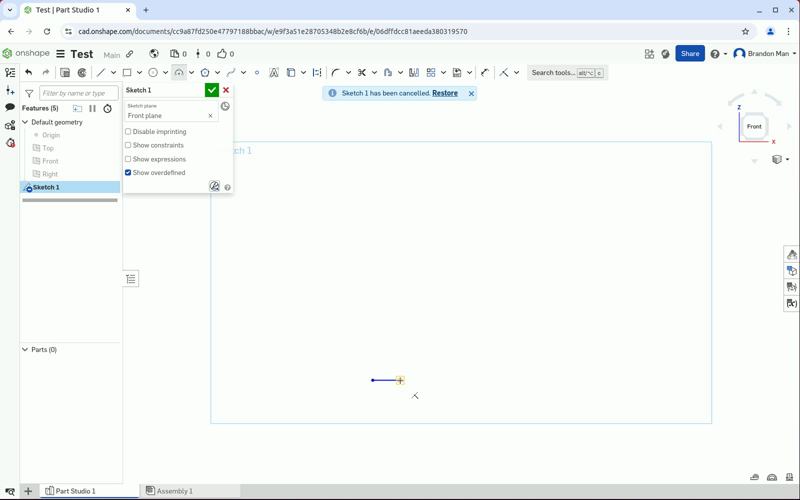
mouse_move(530, 195)
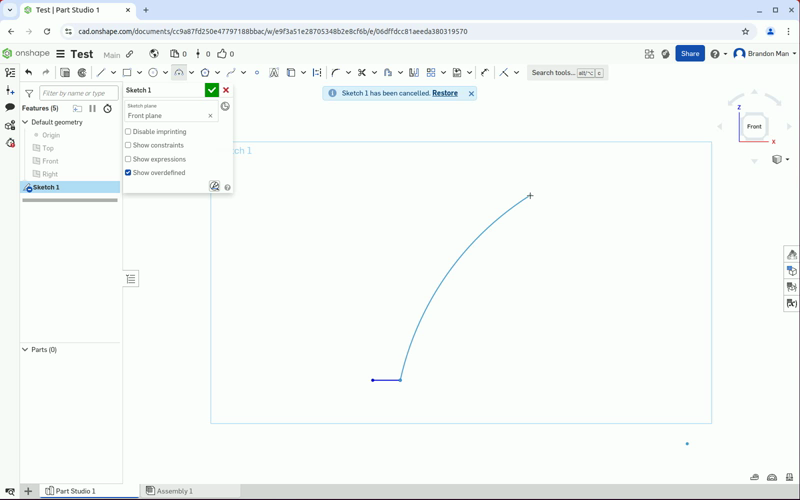
click(530, 195)
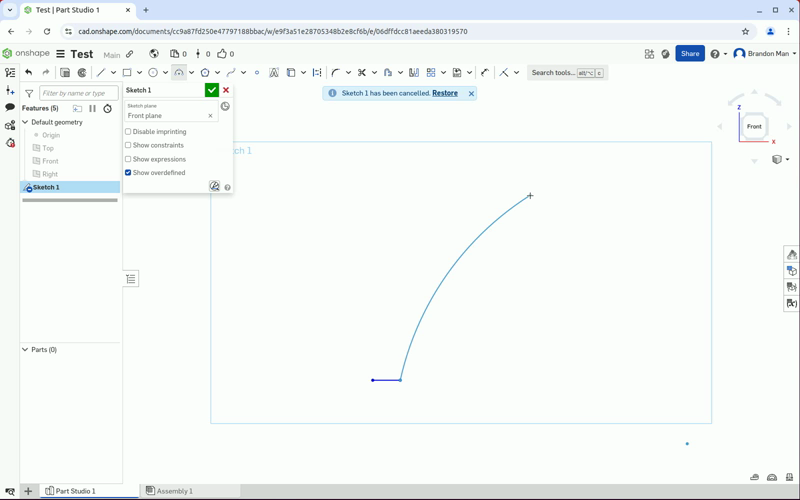
mouse_move(399, 241)
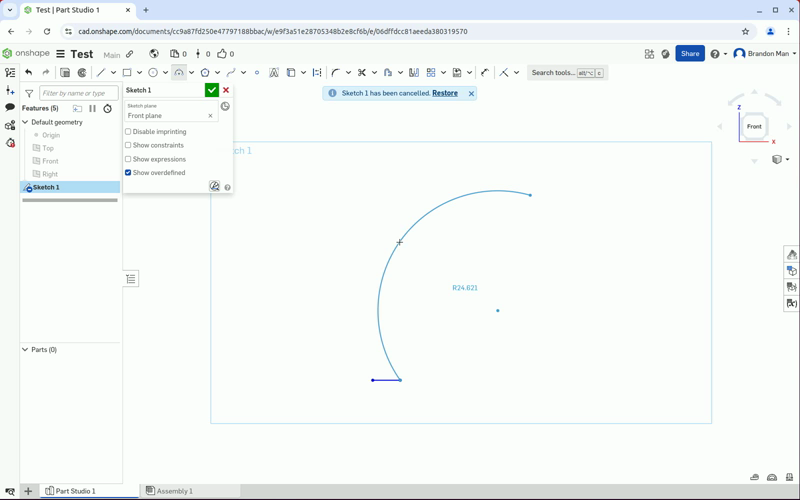
click(399, 241)
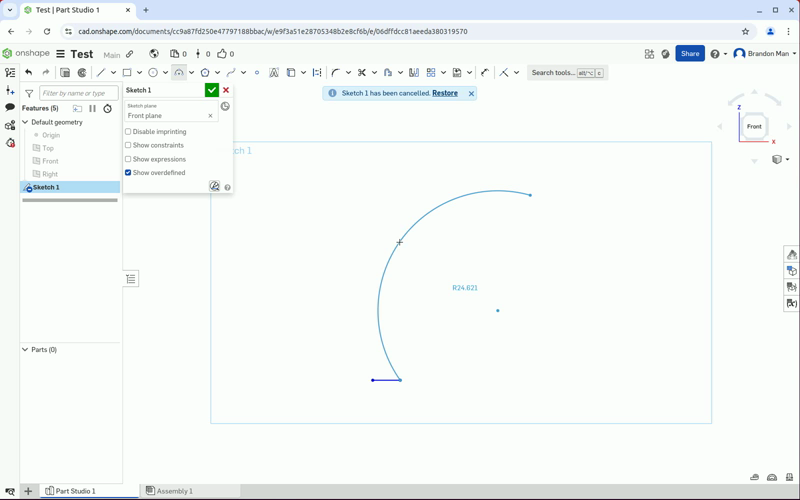
key_up(shift)
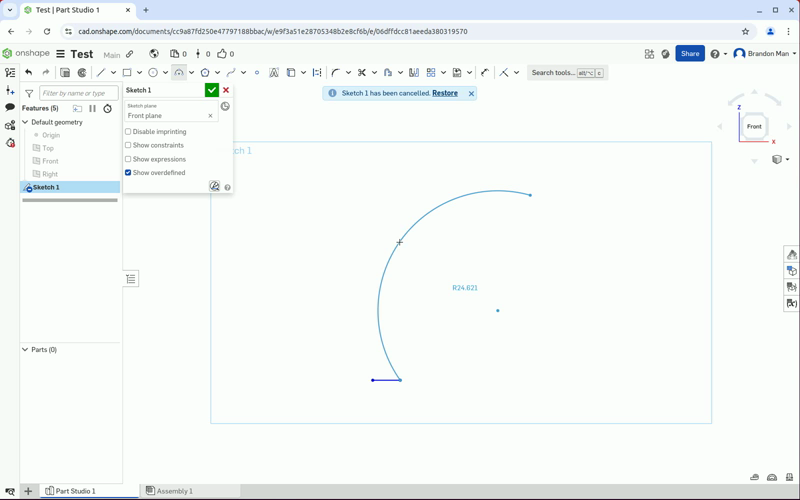
mouse_move(530, 195)
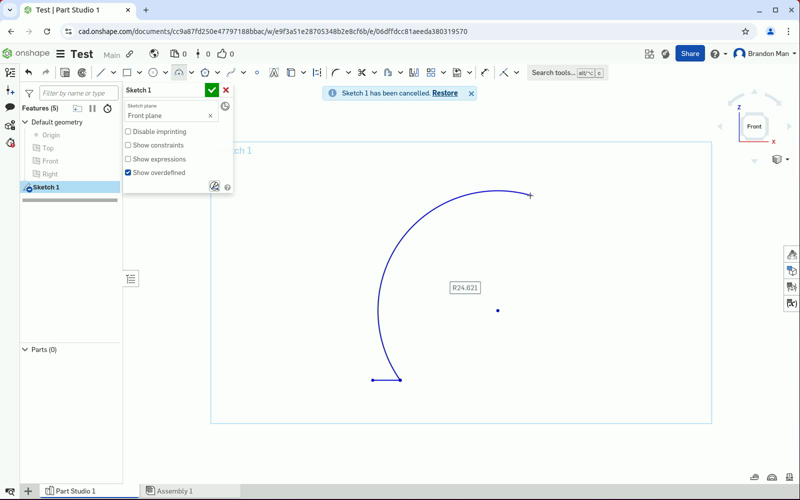
click(530, 195)
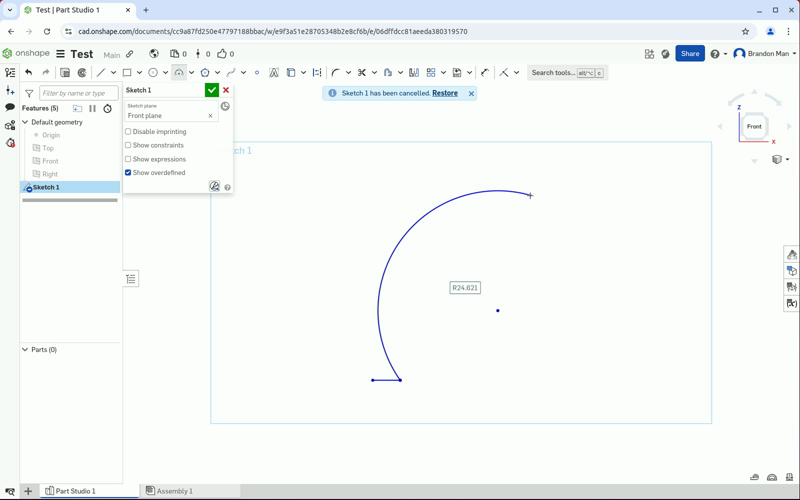
mouse_move(372, 380)
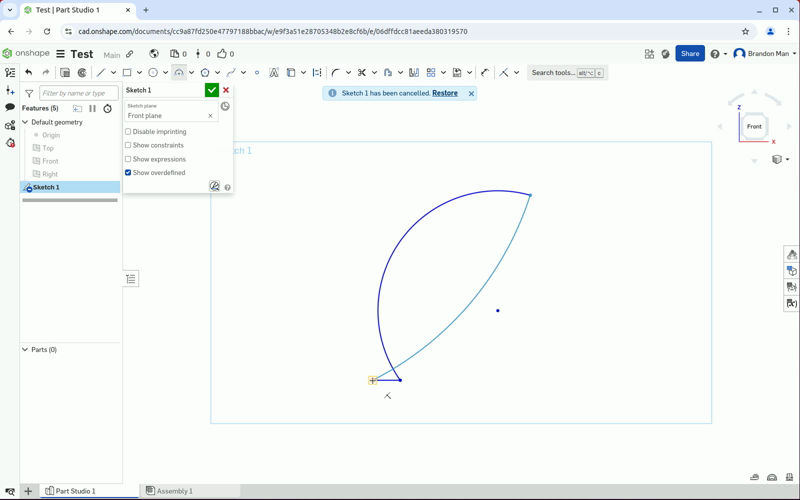
click(372, 380)
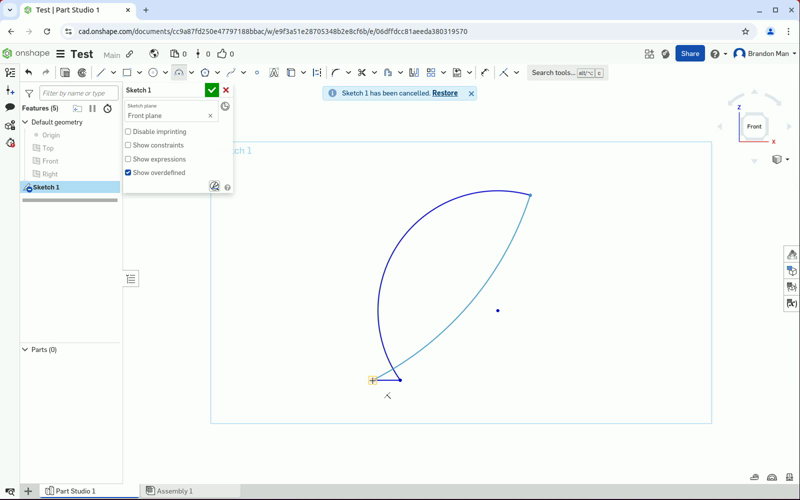
key_down(shift)
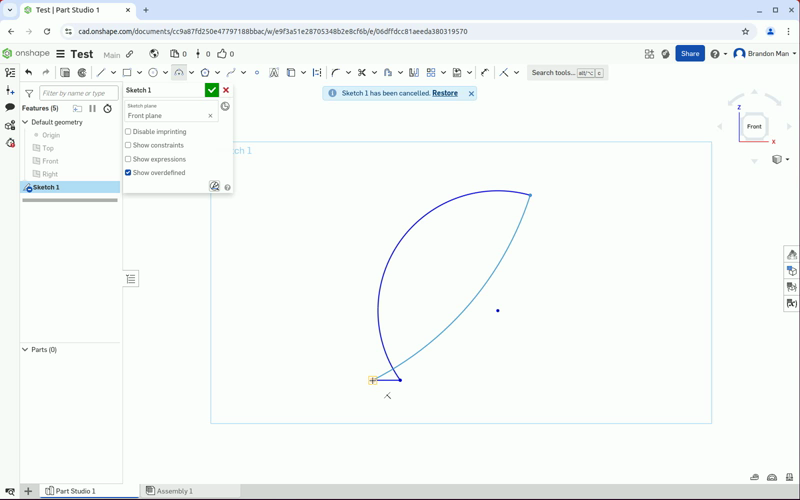
mouse_move(377, 224)
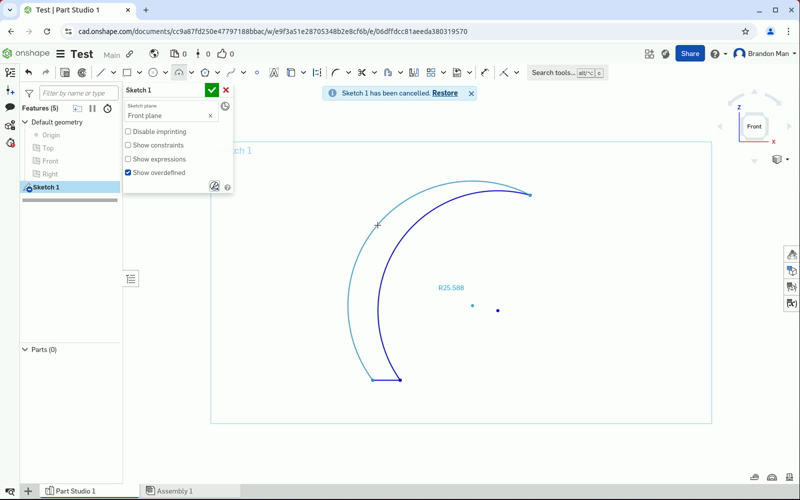
click(377, 224)
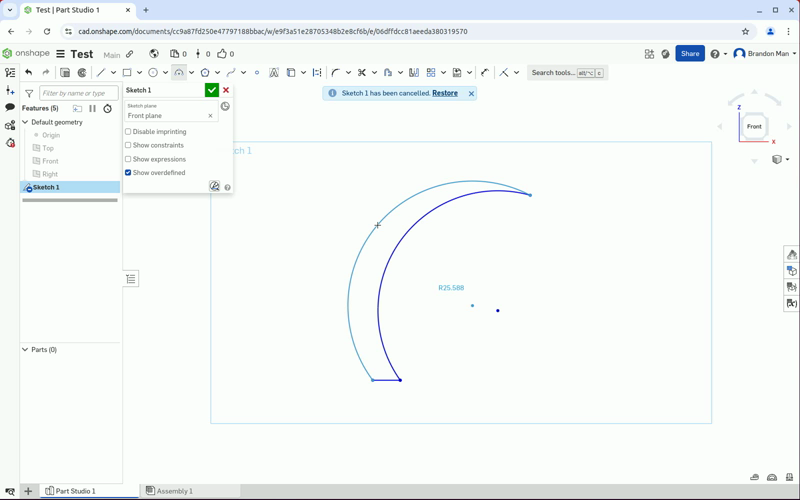
key_up(shift)
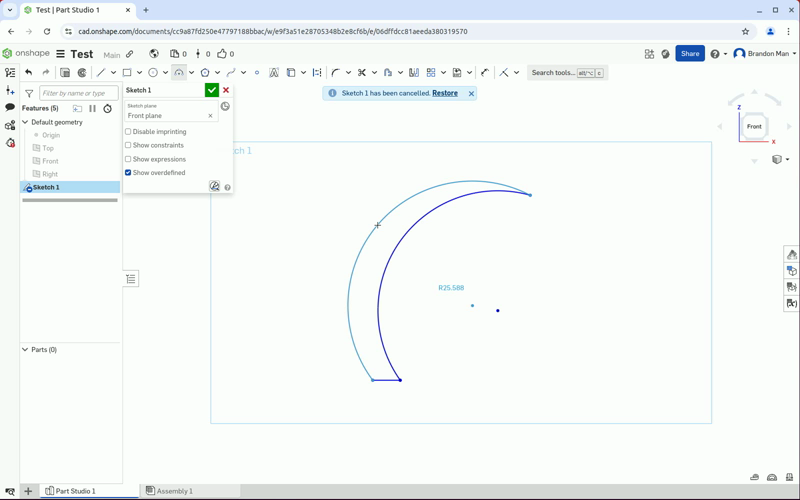
key(esc)
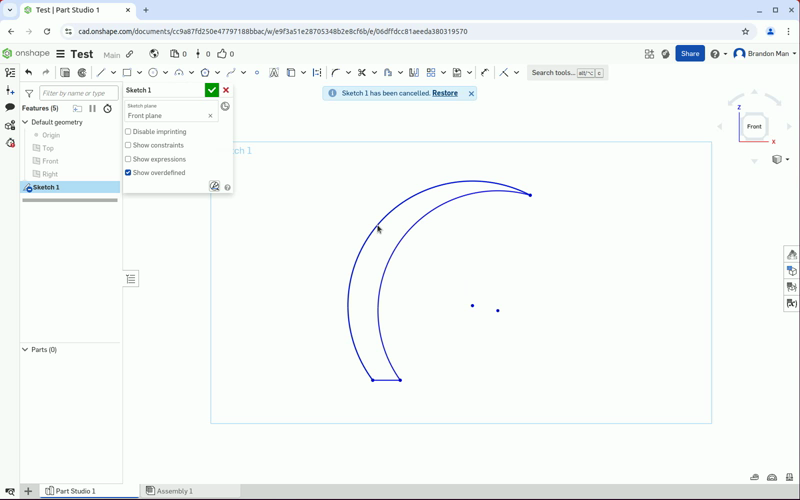
mouse_move(433, 200)
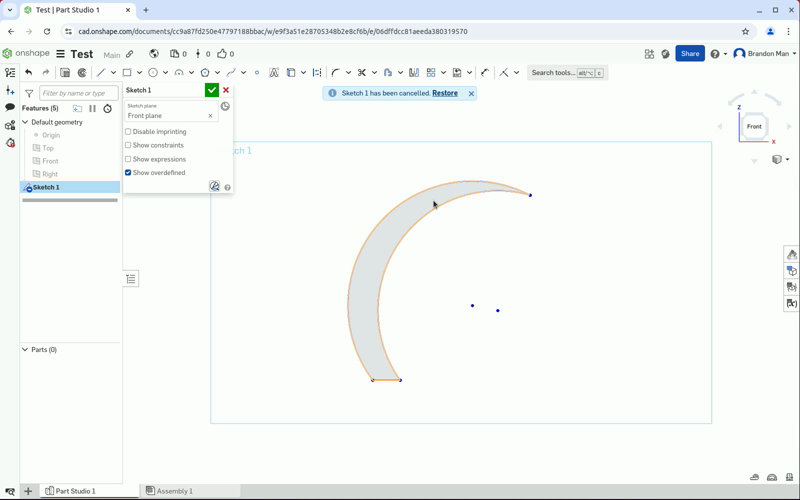
click(433, 200)
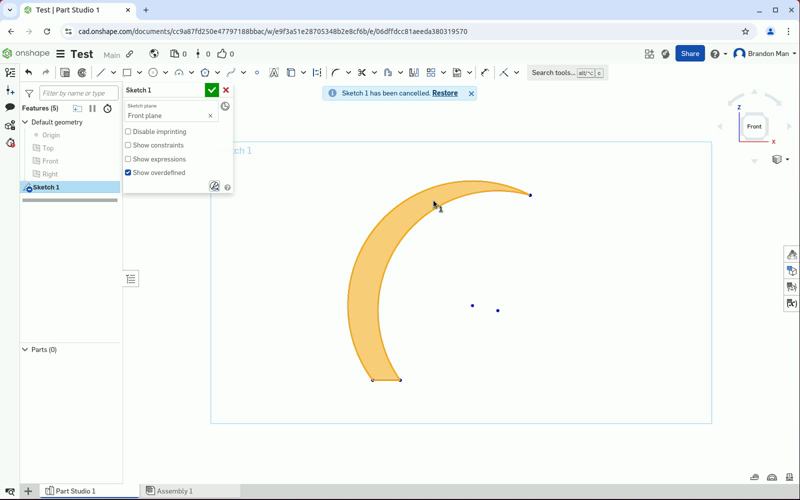
mouse_move(73, 352)
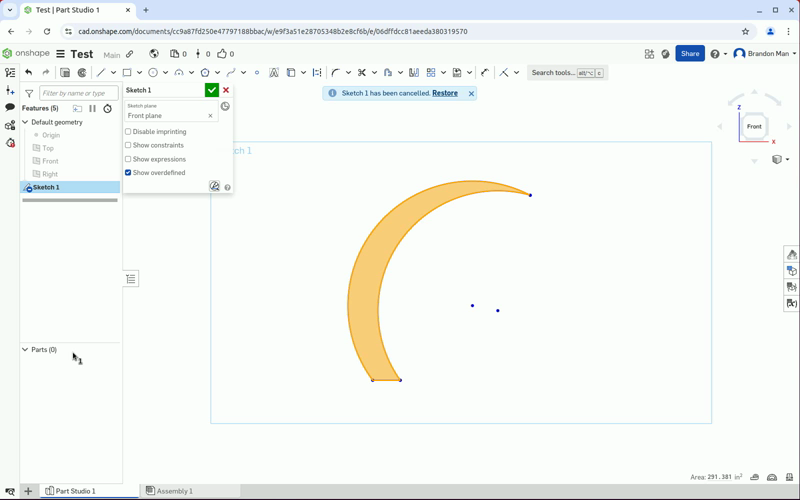
key(shift+y)
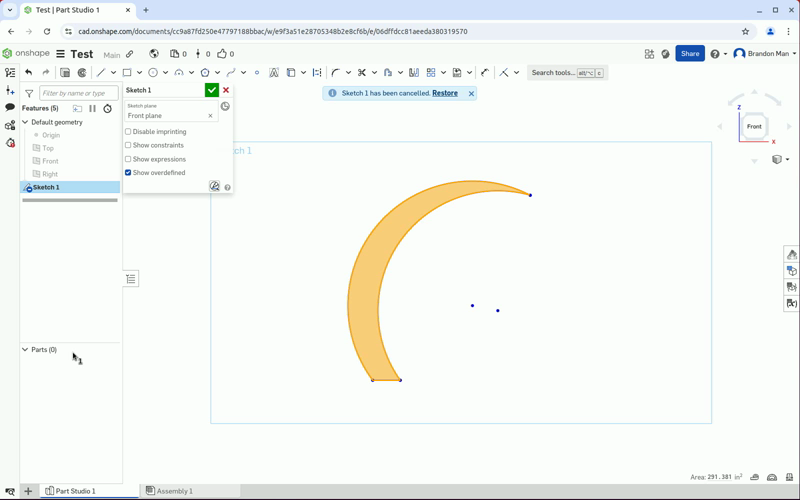
key(shift+e)
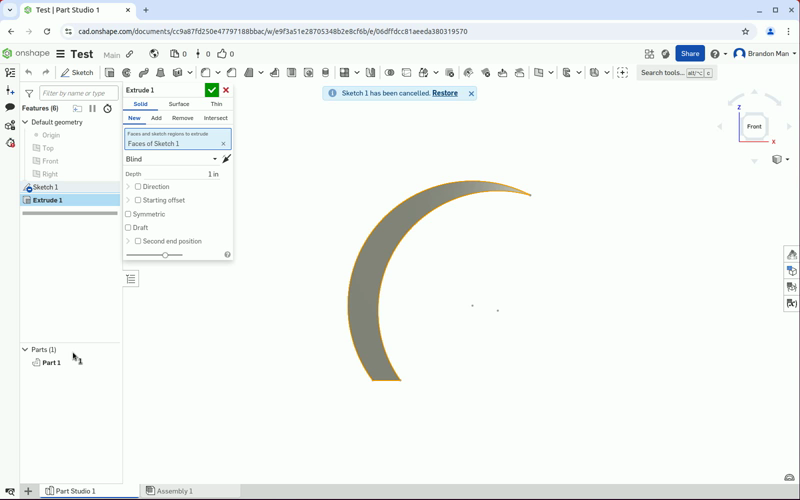
mouse_move(143, 106)
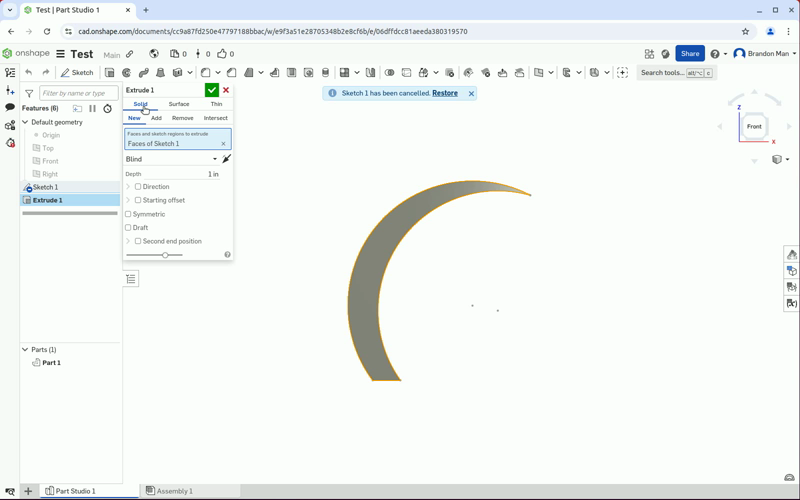
click(143, 106)
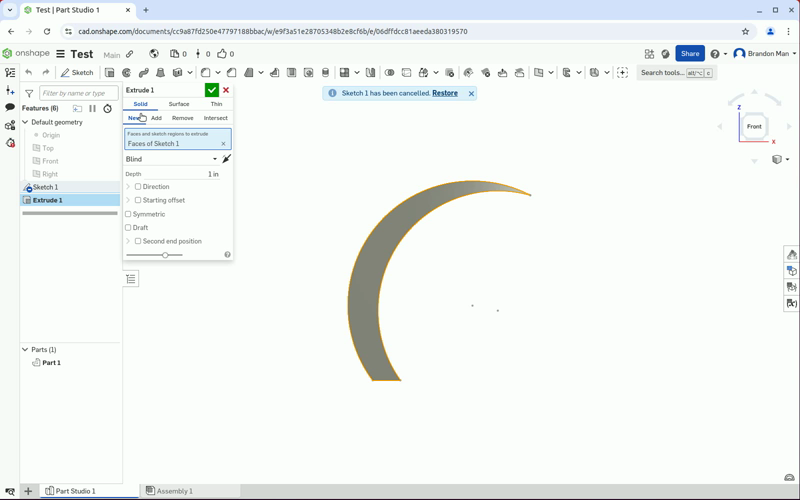
mouse_move(137, 120)
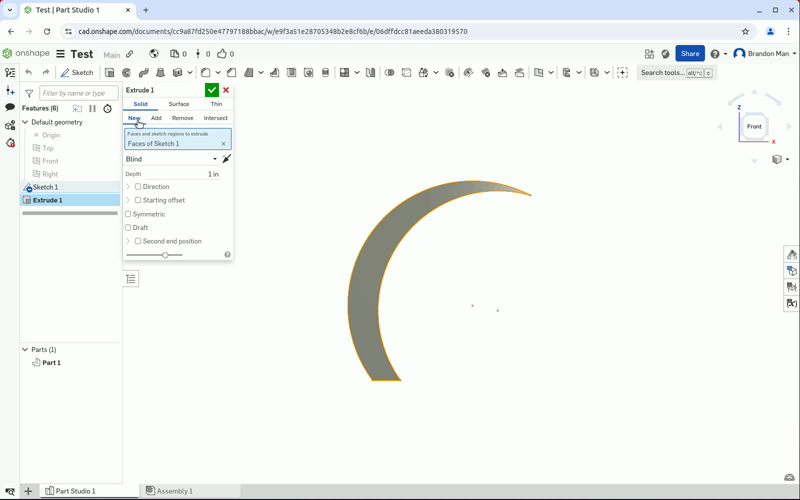
click(137, 120)
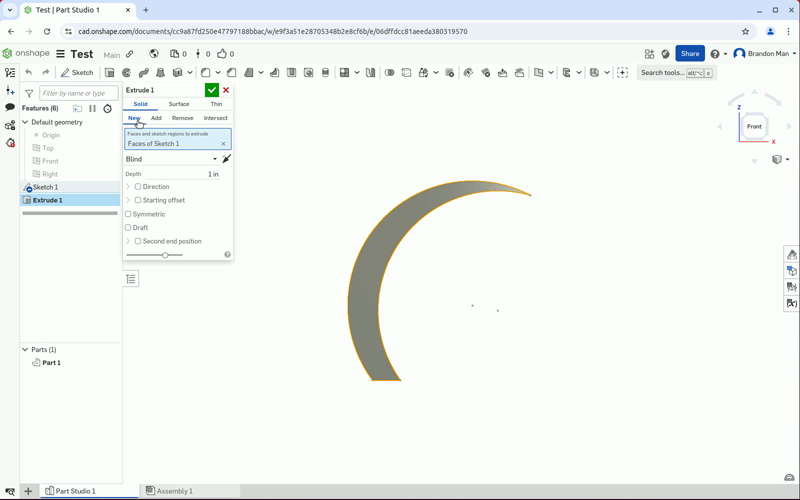
key(tab, 4)
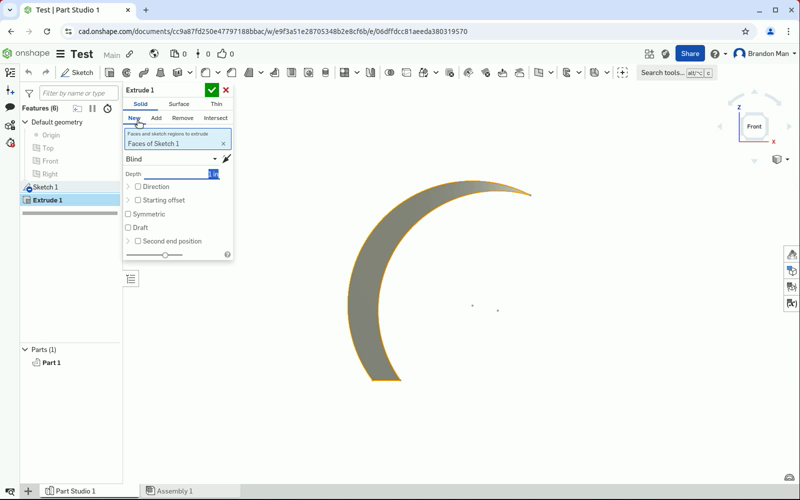
text(6.981)
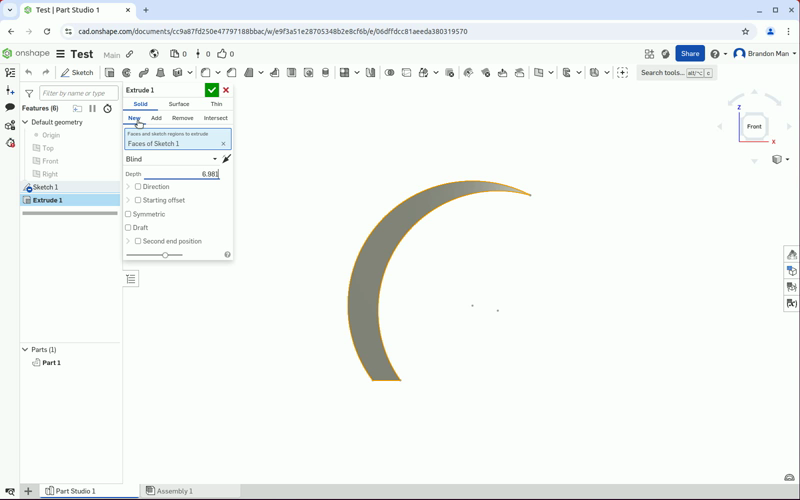
key(enter)
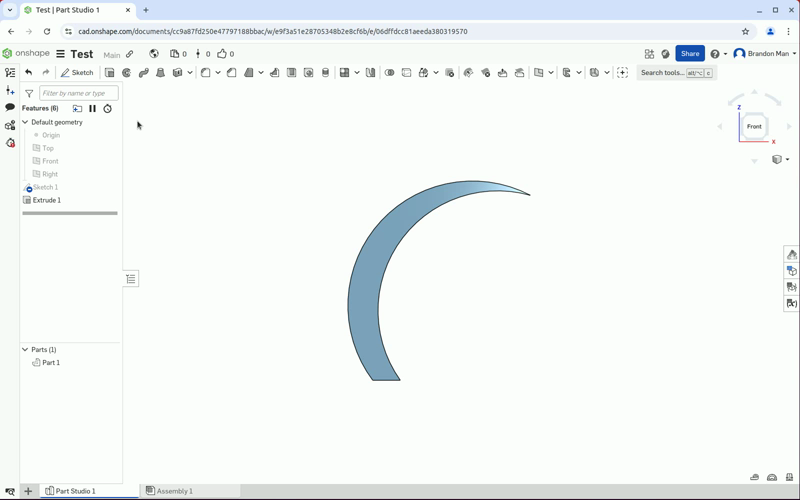
key(shift+h)
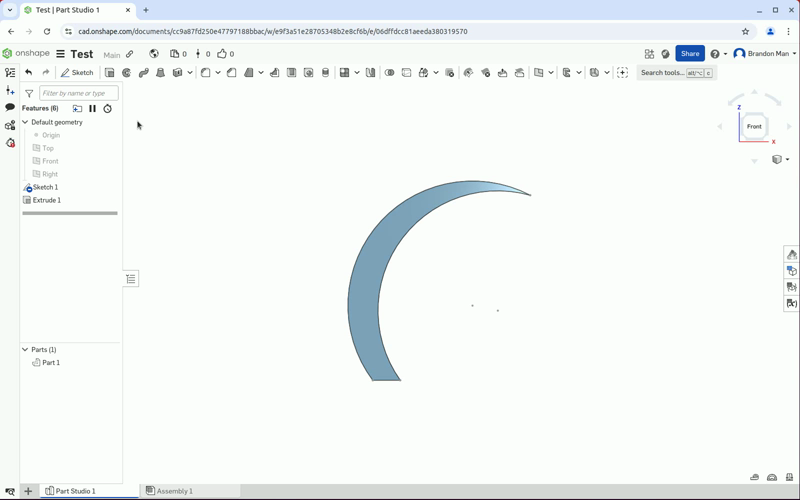
key(shift+h)
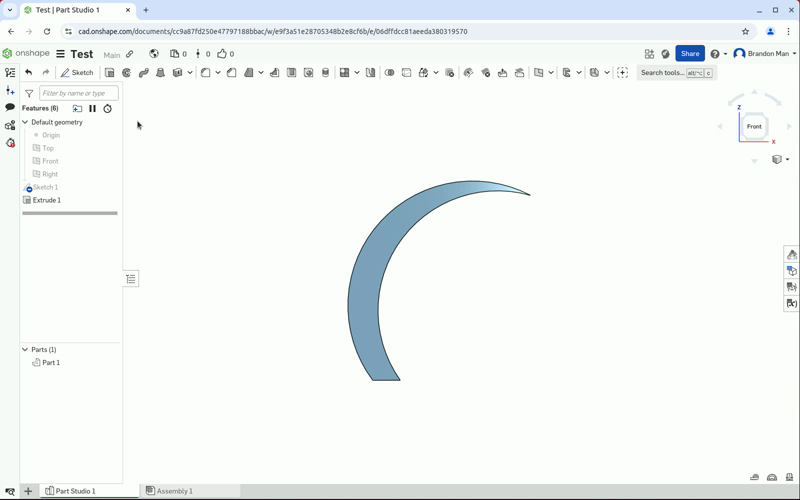
mouse_move(73, 189)
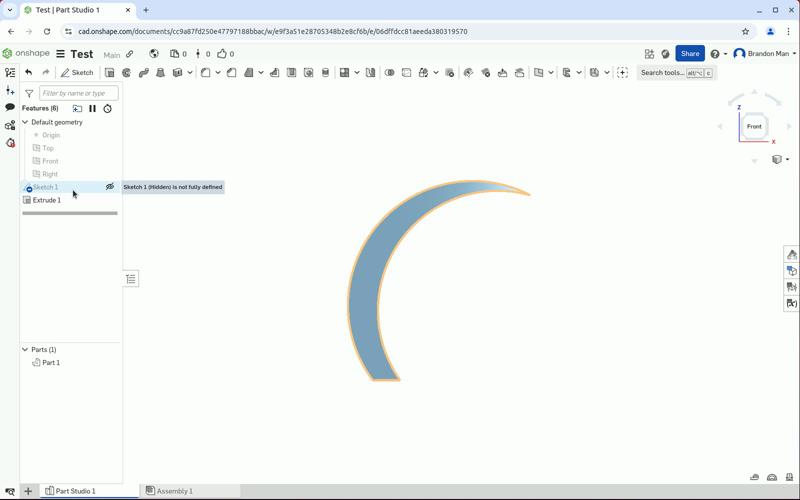
click(73, 189)
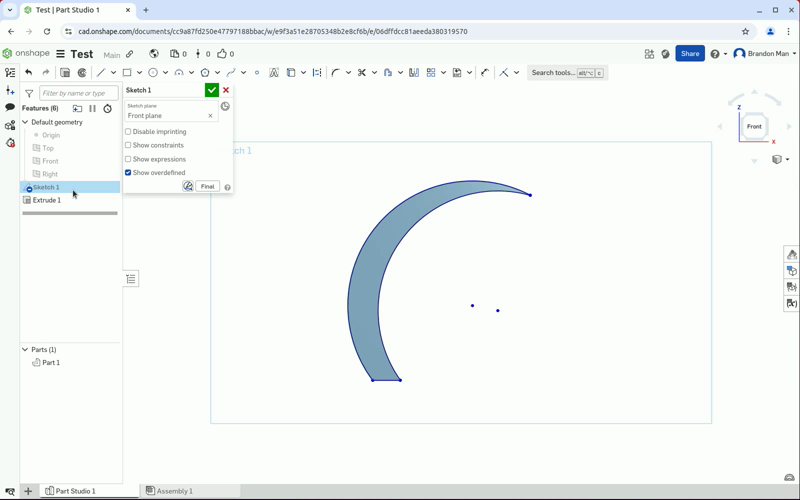
mouse_move(229, 92)
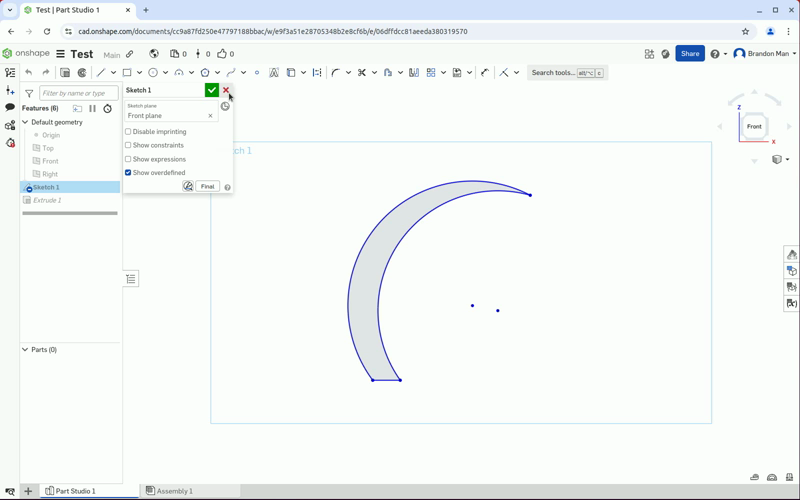
click(229, 92)
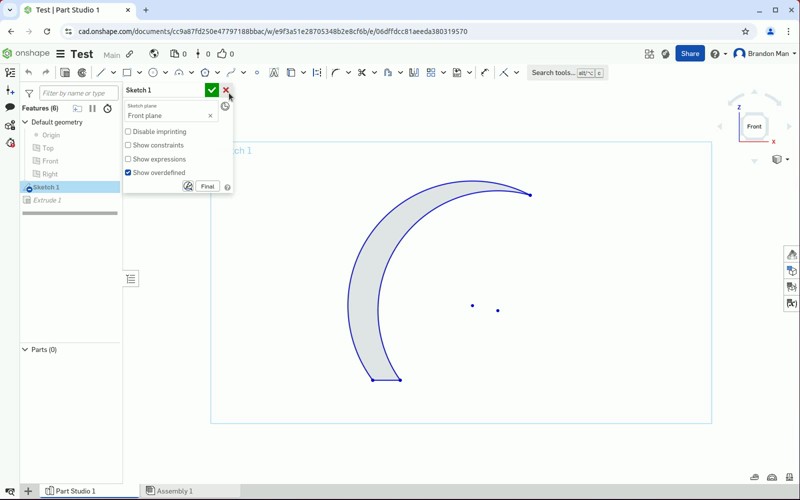
key(shift+s)
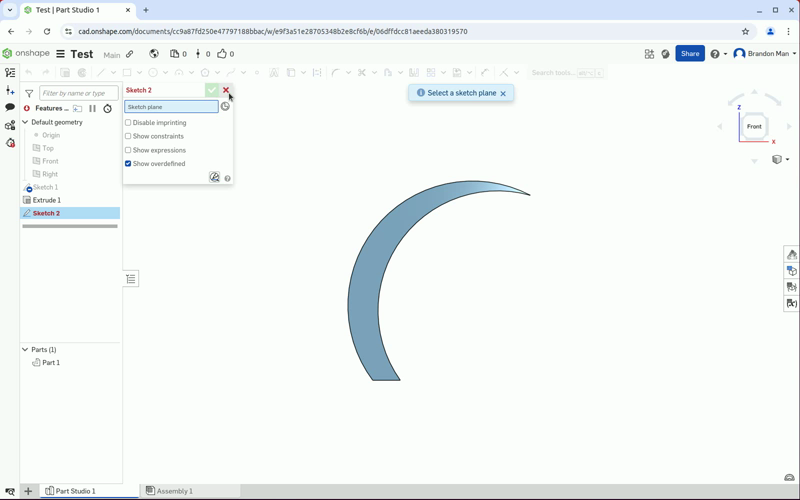
mouse_move(73, 163)
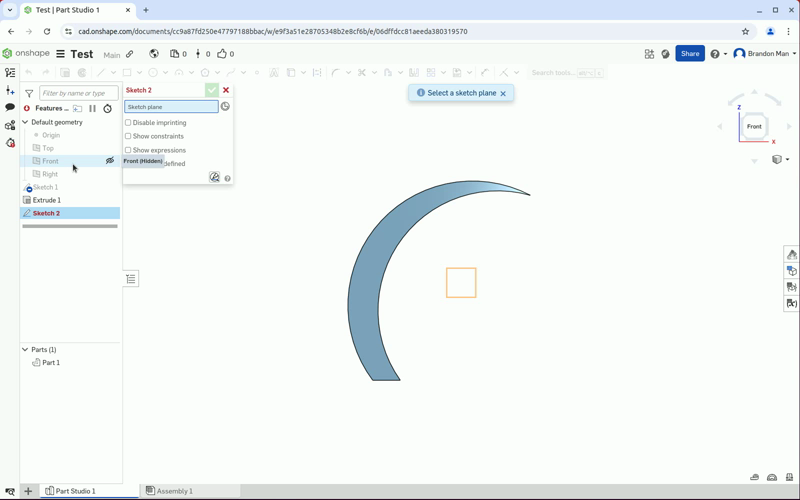
click(73, 163)
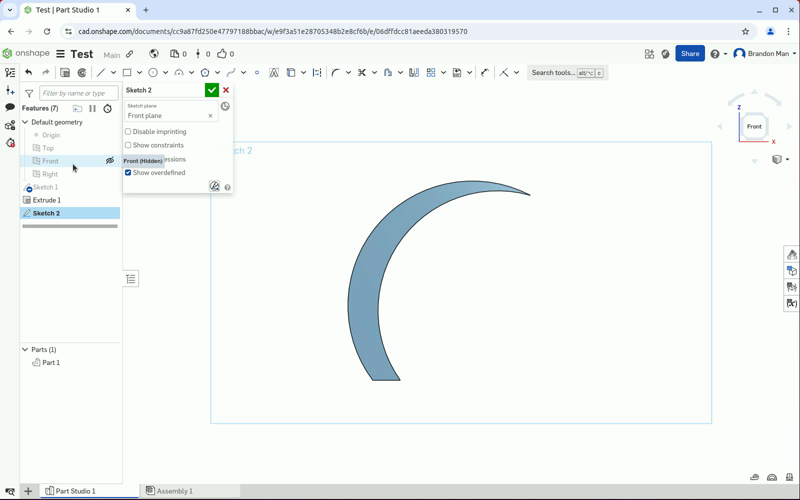
mouse_move(73, 352)
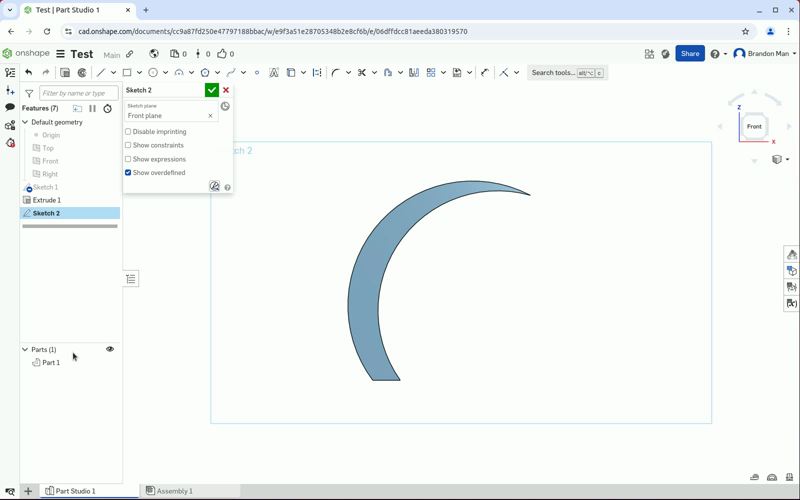
key(y)
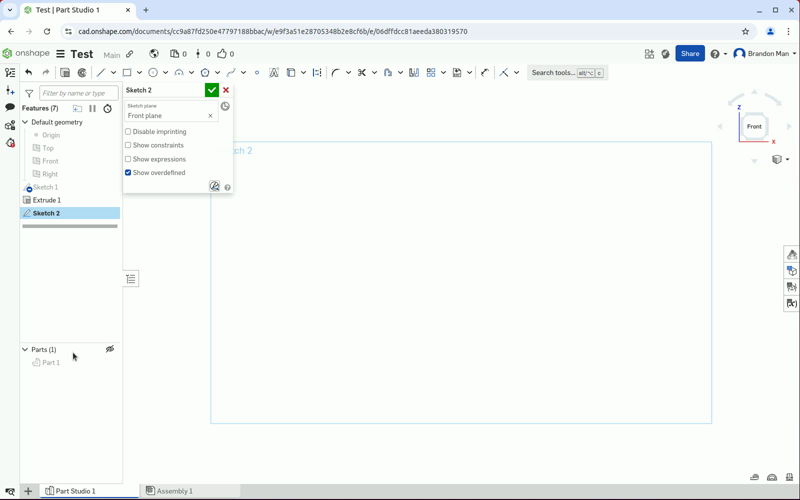
key(c)
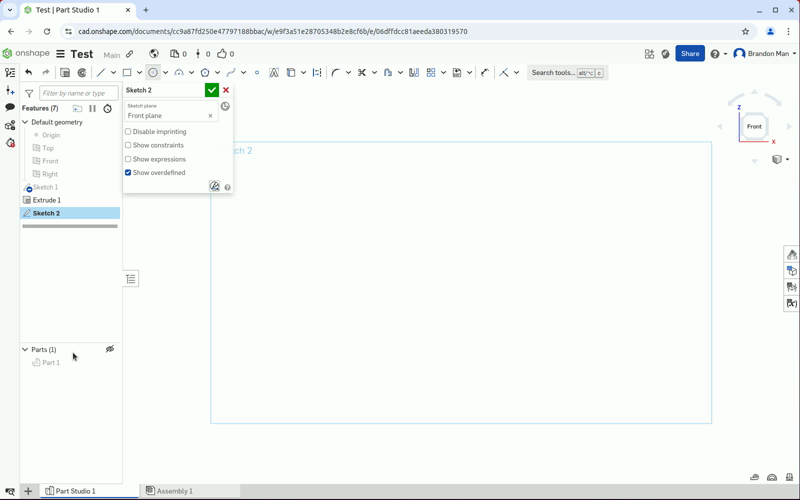
key_down(shift)
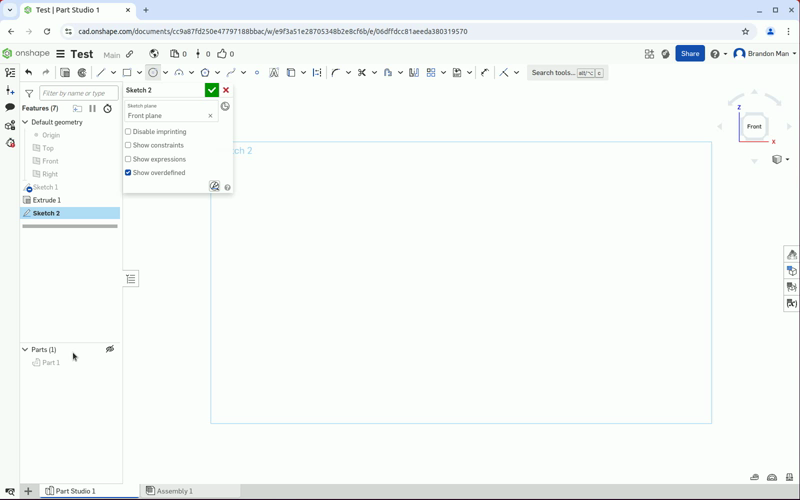
mouse_move(374, 357)
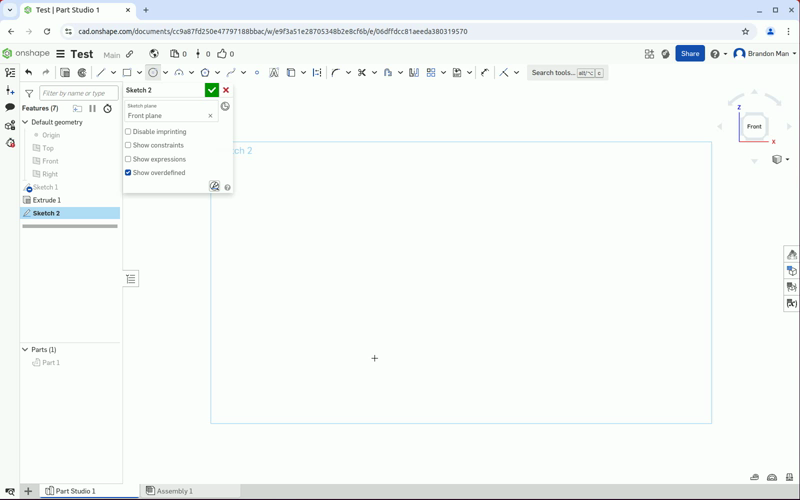
click(374, 357)
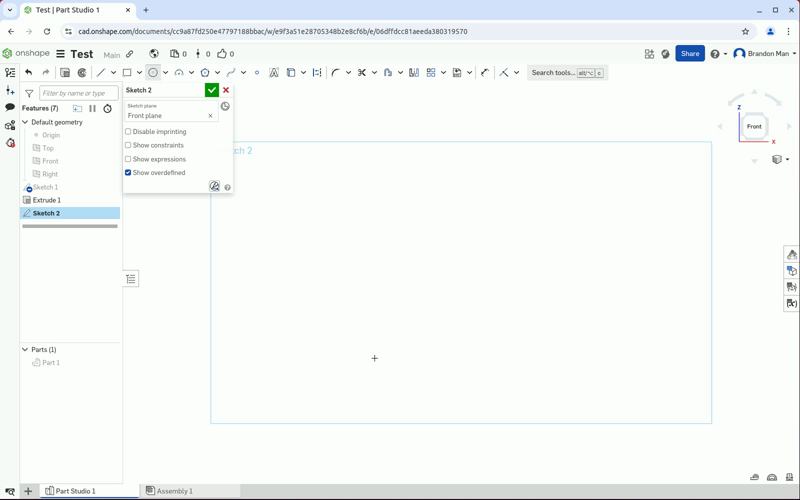
key_up(shift)
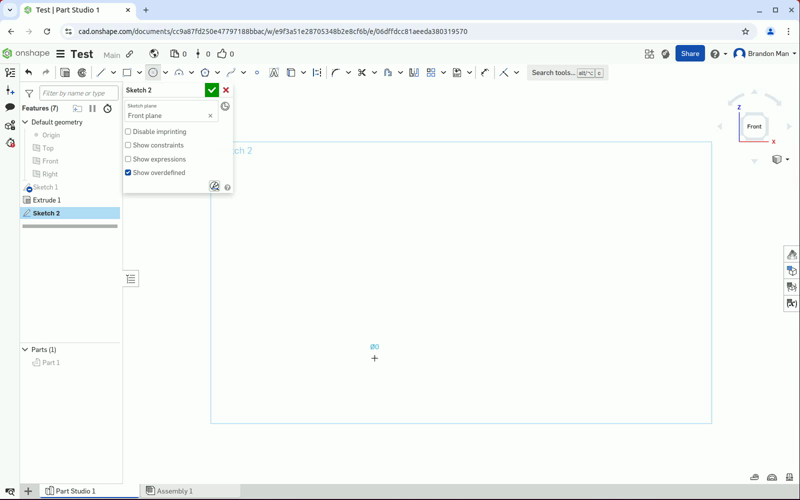
mouse_move(383, 357)
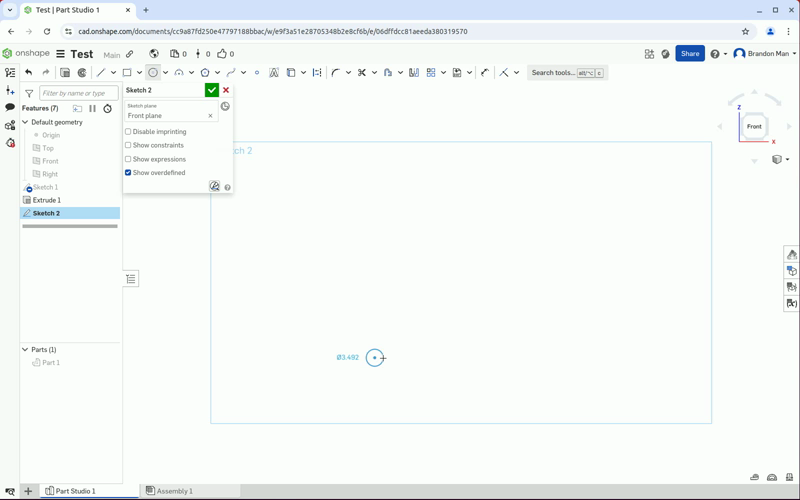
click(383, 357)
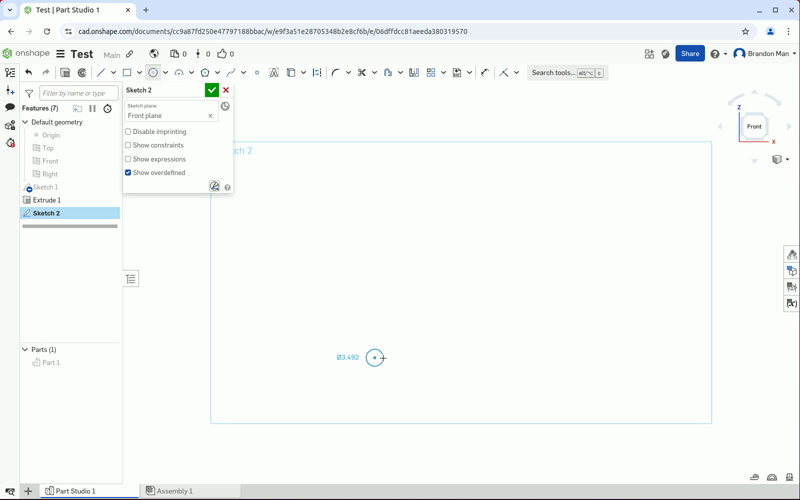
key(esc)
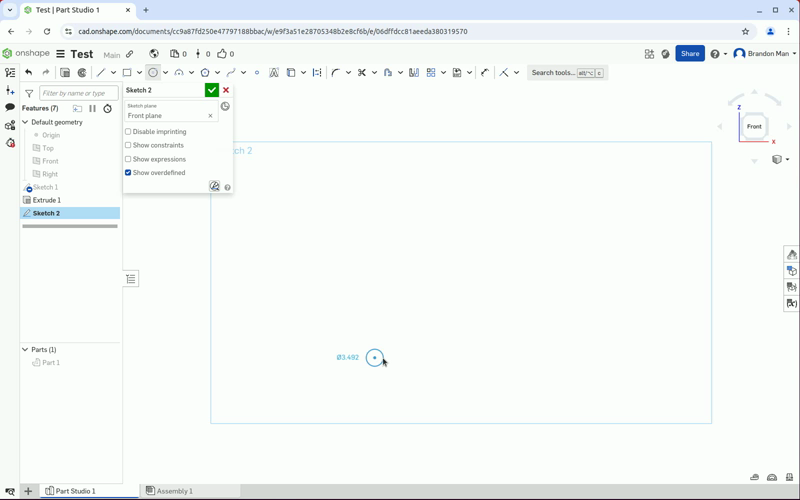
mouse_move(378, 355)
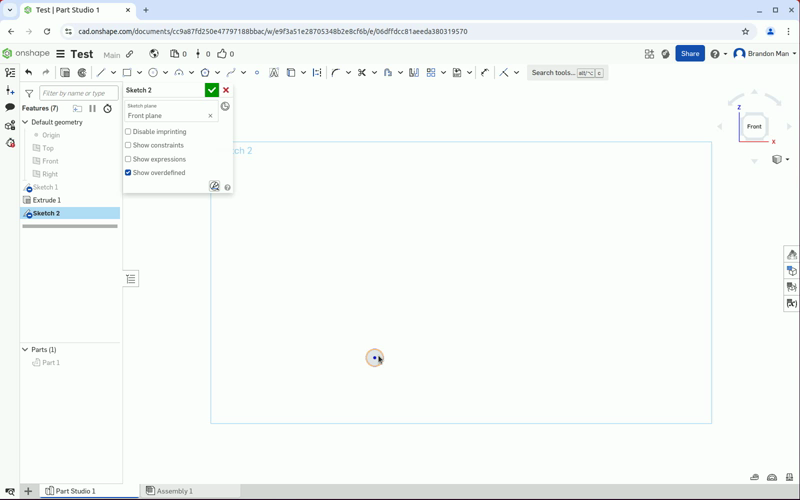
scroll(6)
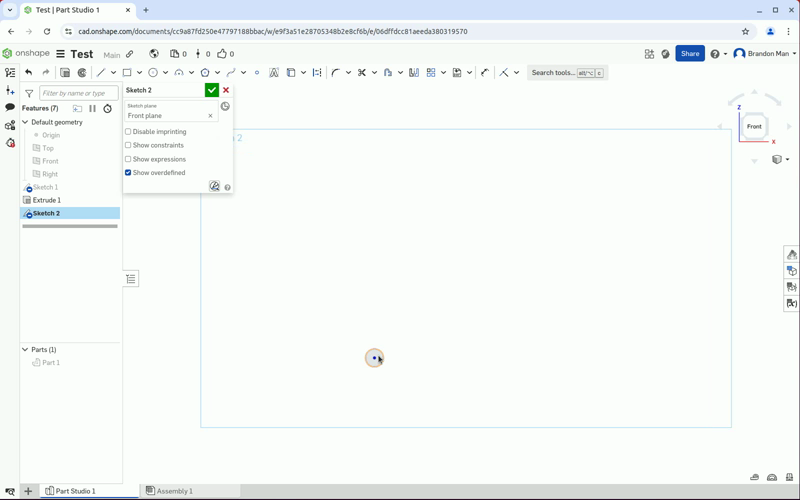
scroll(6)
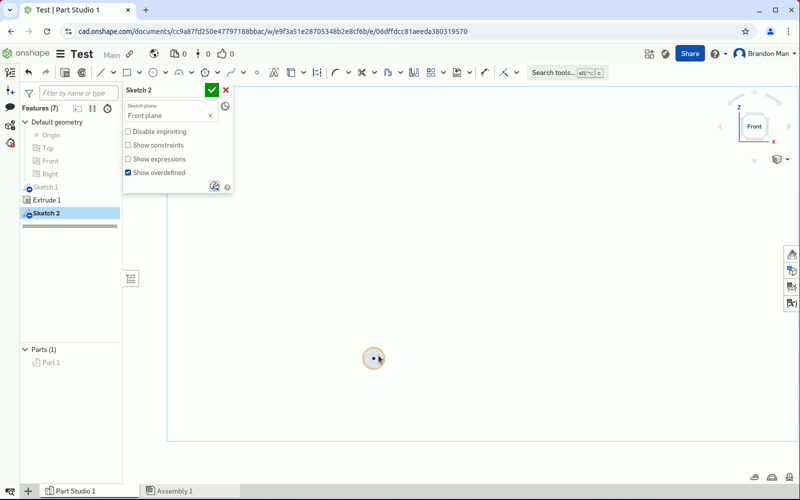
scroll(6)
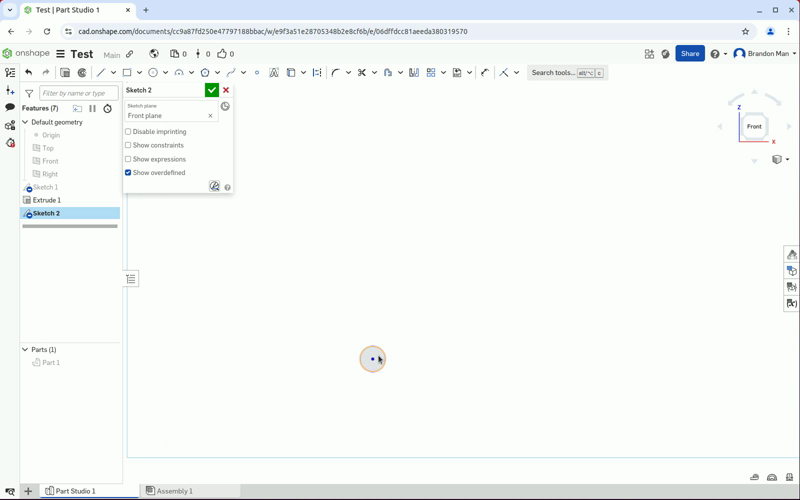
scroll(6)
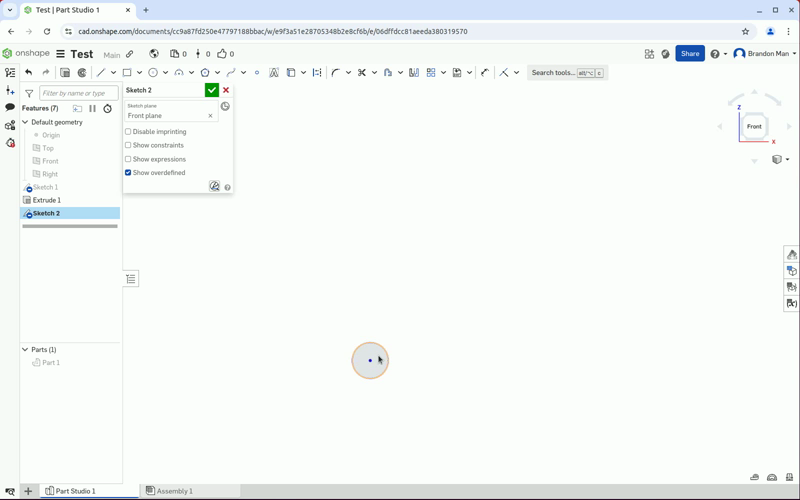
scroll(6)
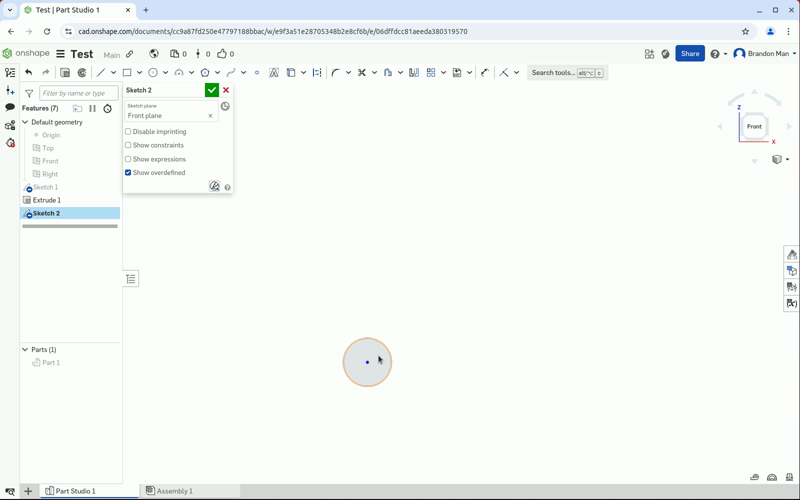
scroll(6)
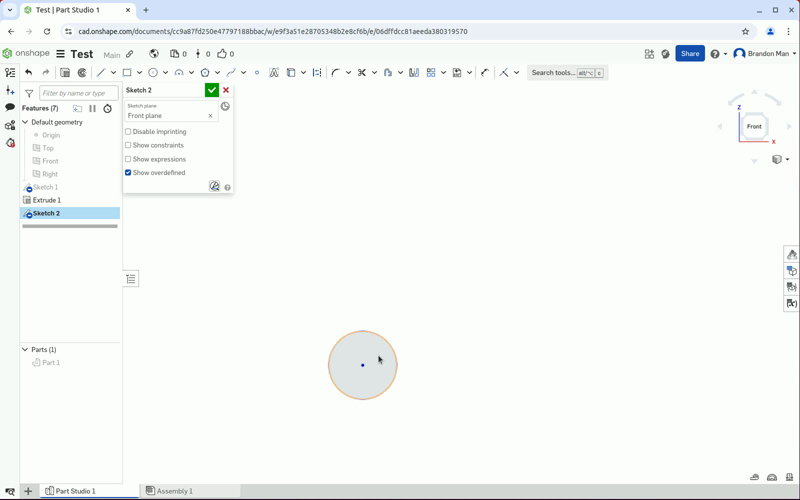
scroll(6)
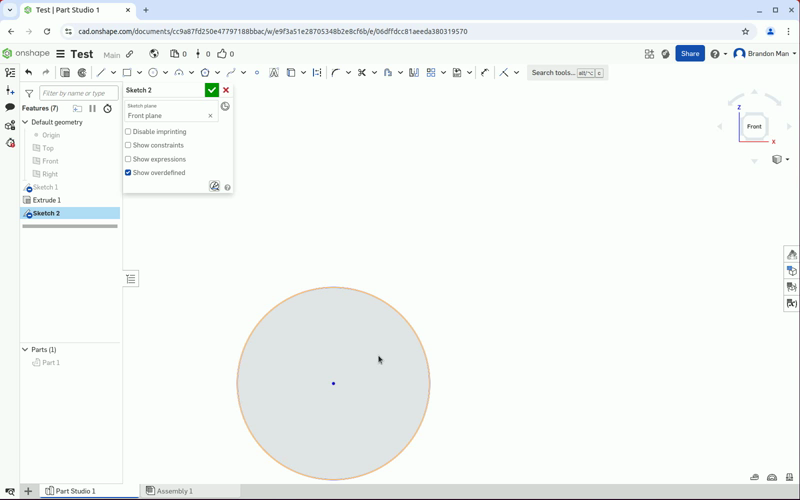
click(378, 355)
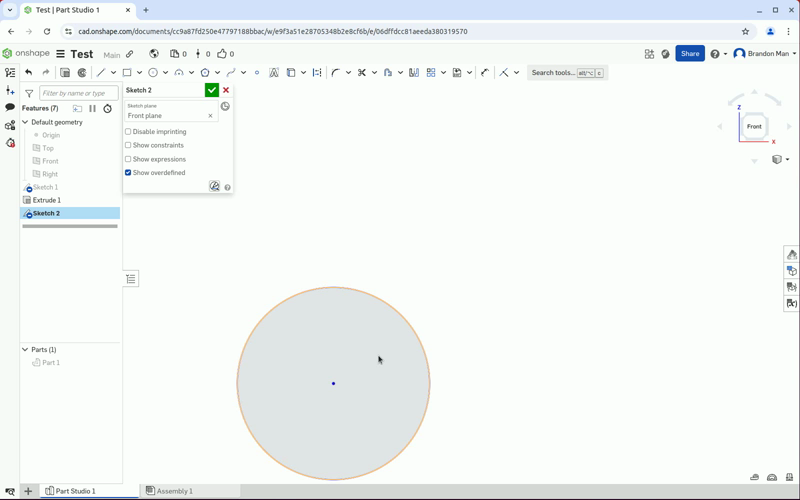
scroll(-6)
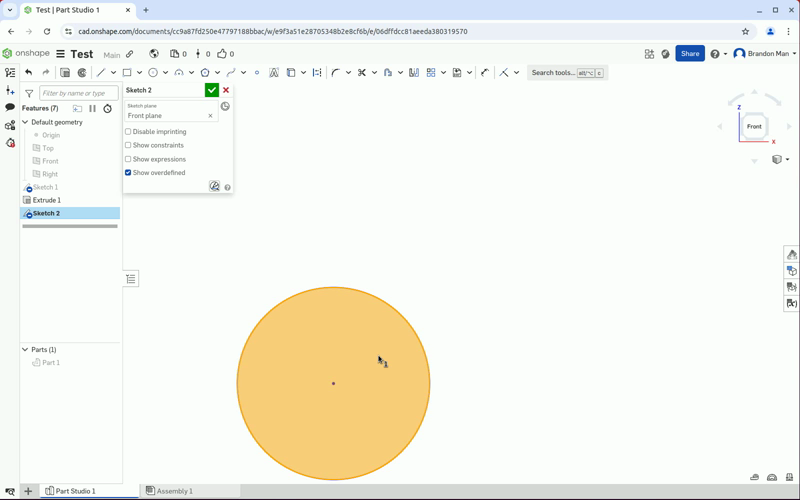
scroll(-6)
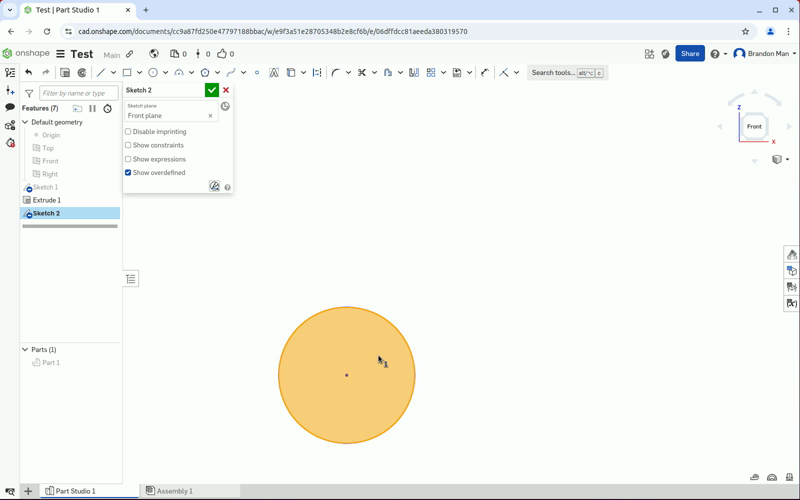
scroll(-6)
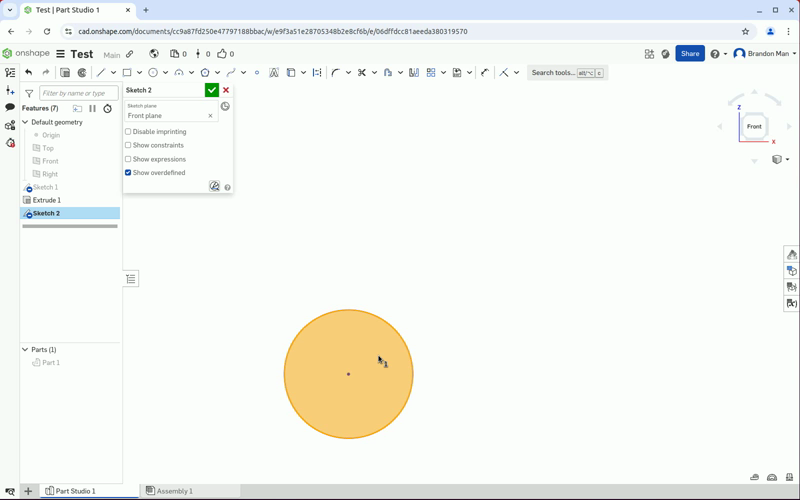
scroll(-6)
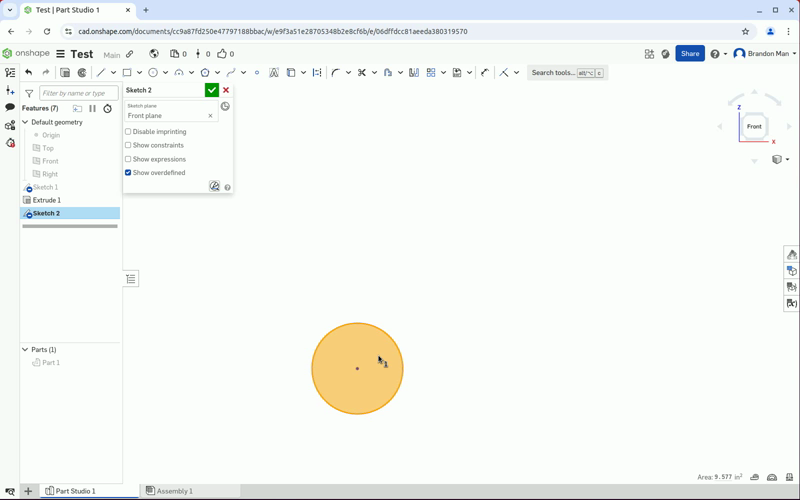
scroll(-6)
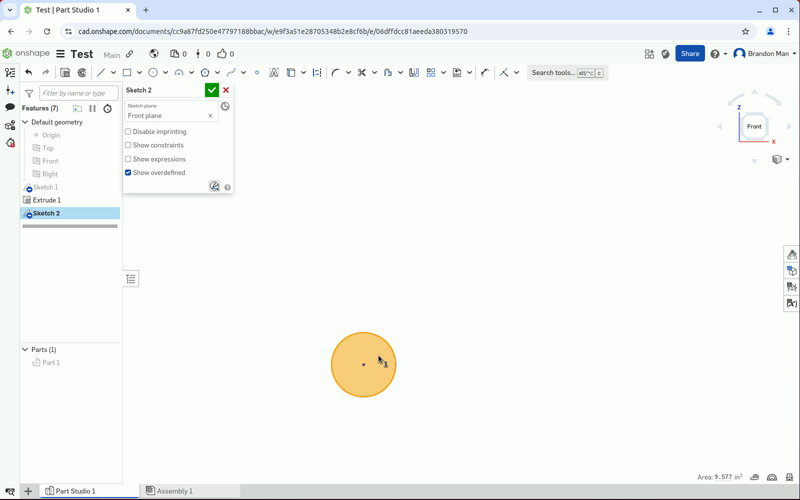
scroll(-6)
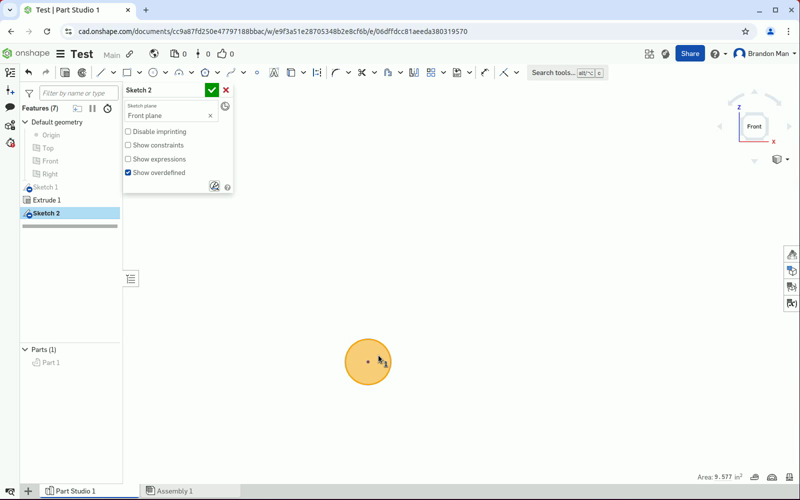
scroll(-6)
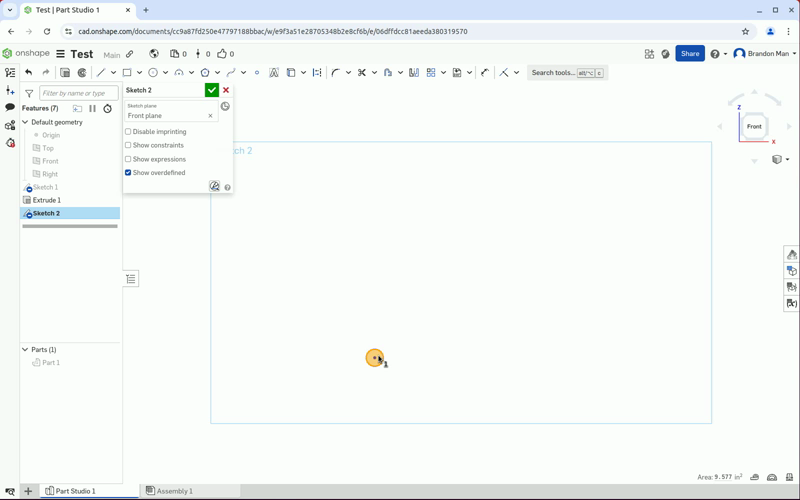
mouse_move(73, 352)
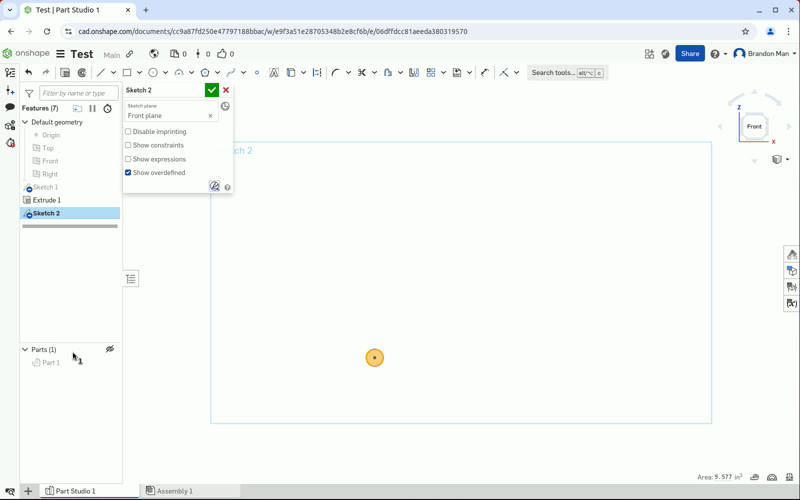
key(shift+y)
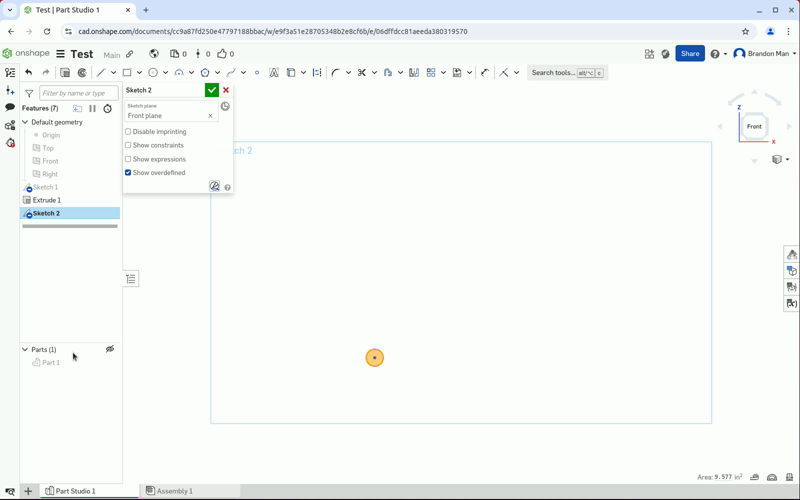
key(shift+e)
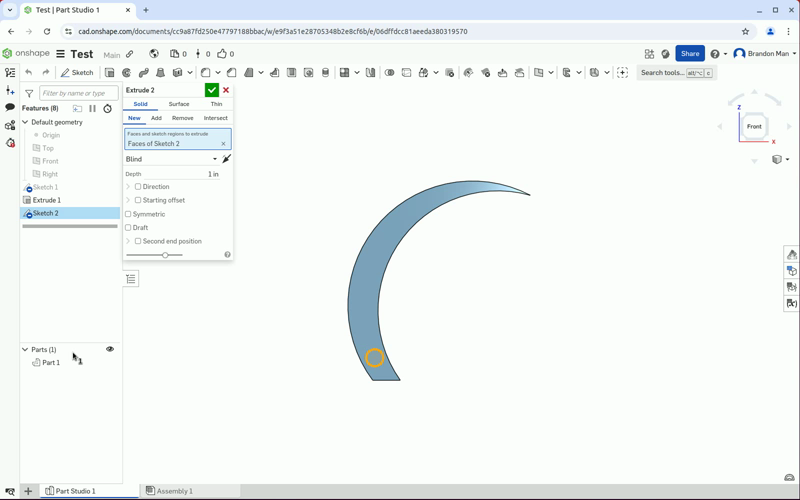
mouse_move(143, 106)
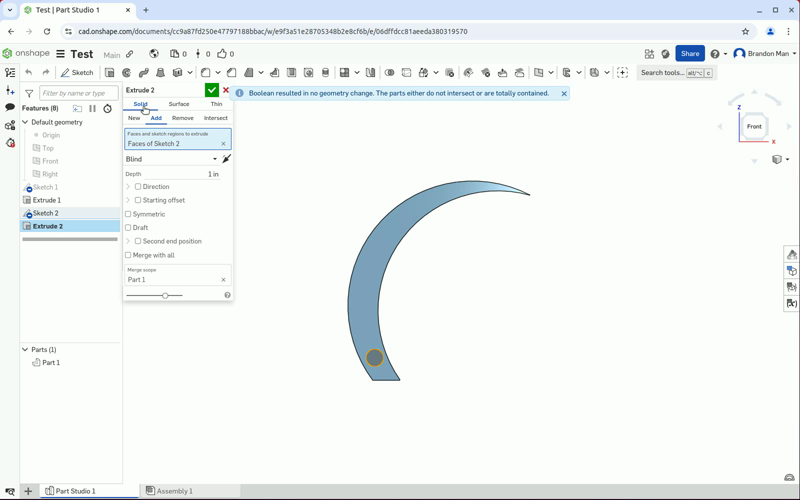
click(143, 106)
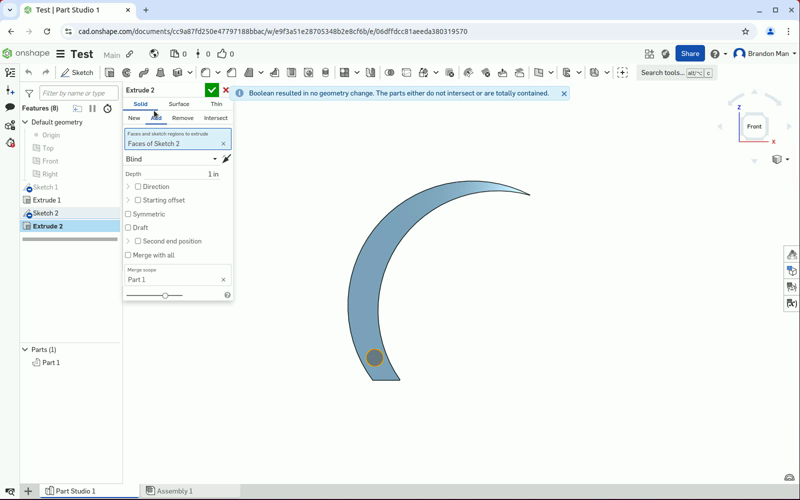
mouse_move(186, 120)
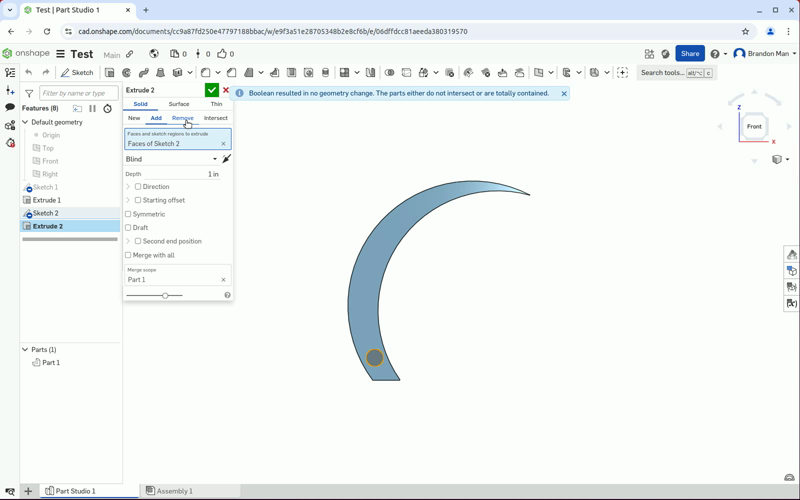
click(186, 120)
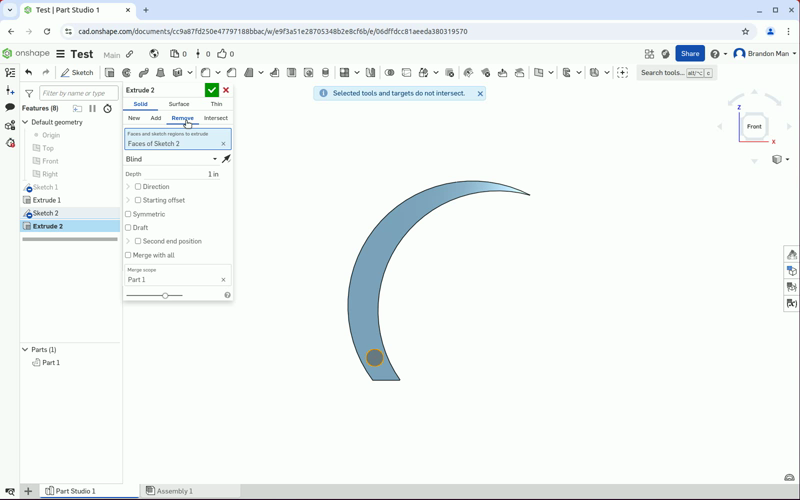
key(tab, 4)
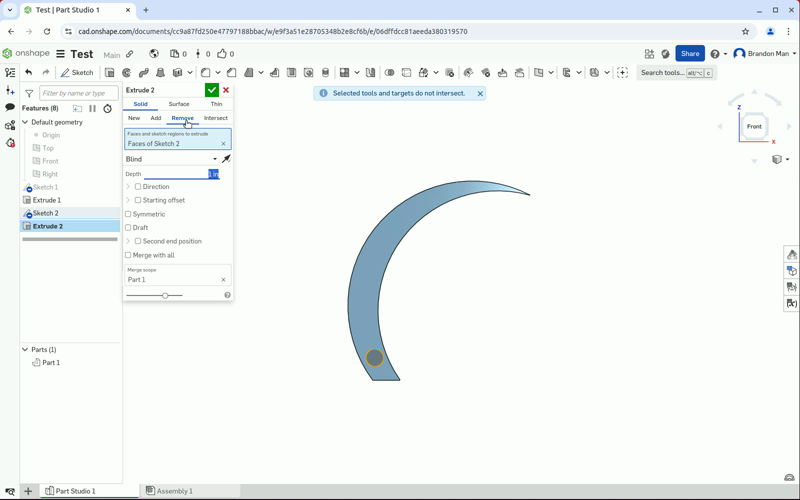
text(-20.22)
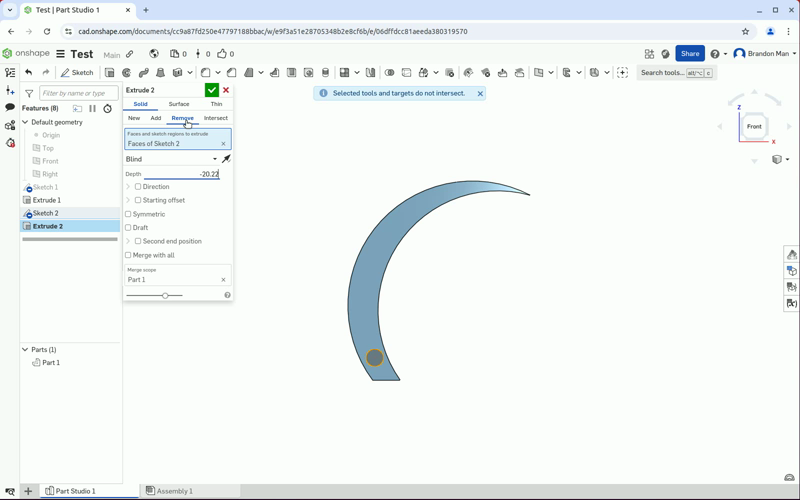
key(tab, 6)
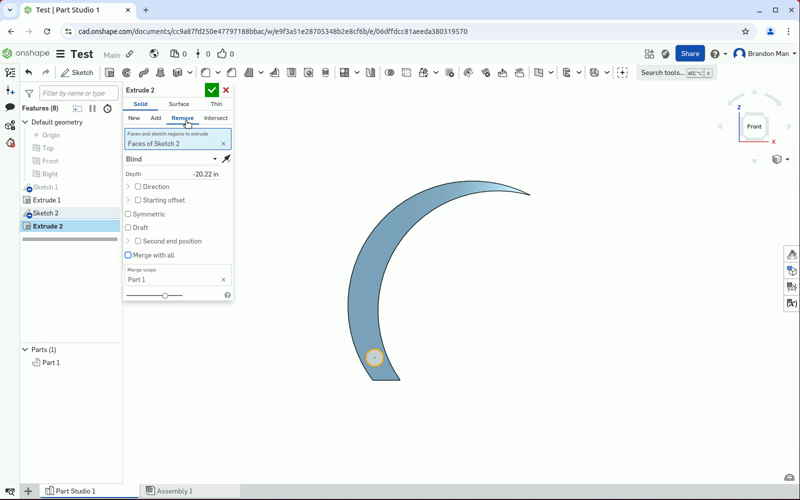
key(space)
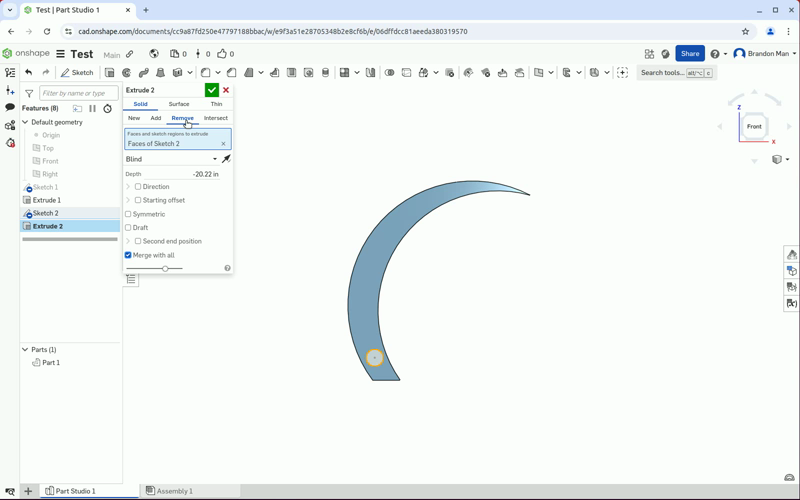
key(enter)
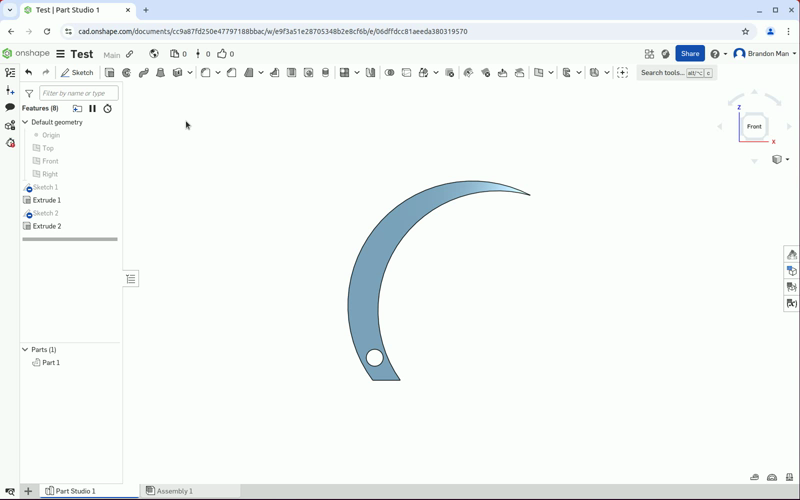
key(shift+h)
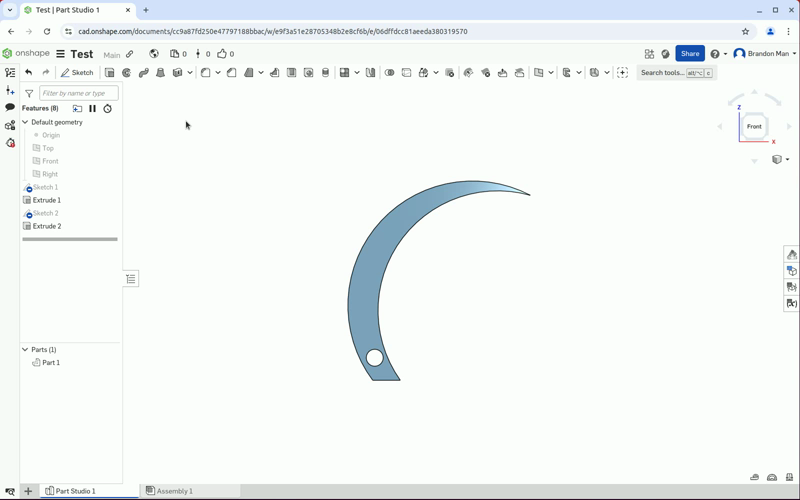
key(shift+h)
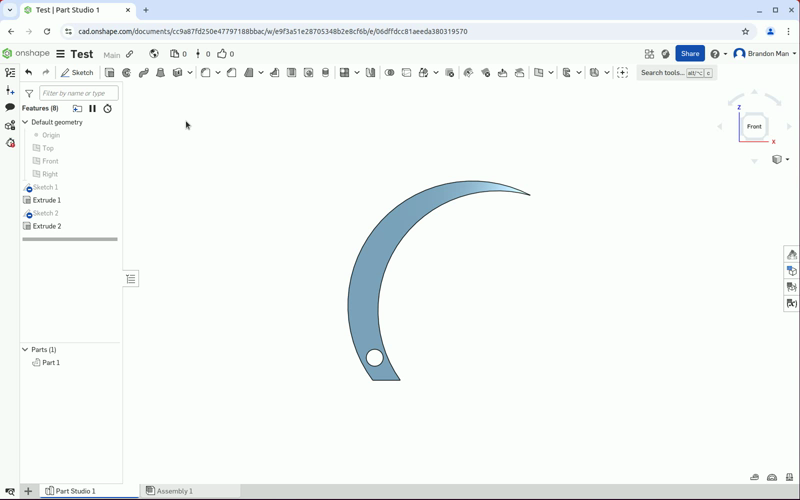
mouse_move(73, 189)
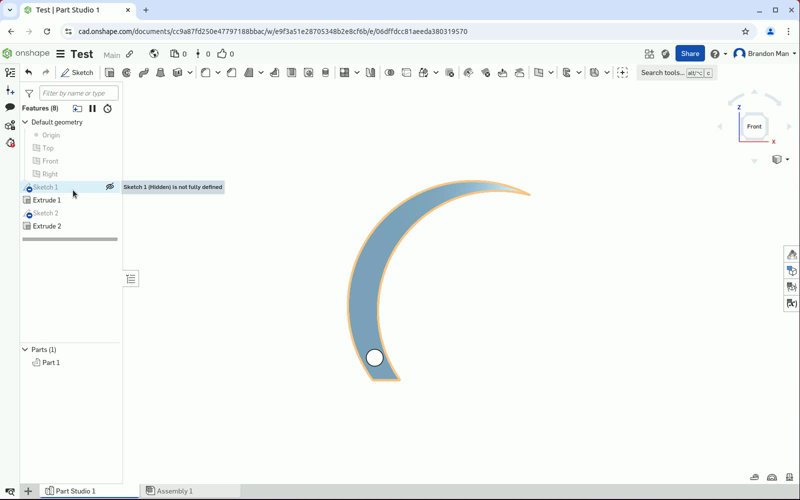
click(73, 189)
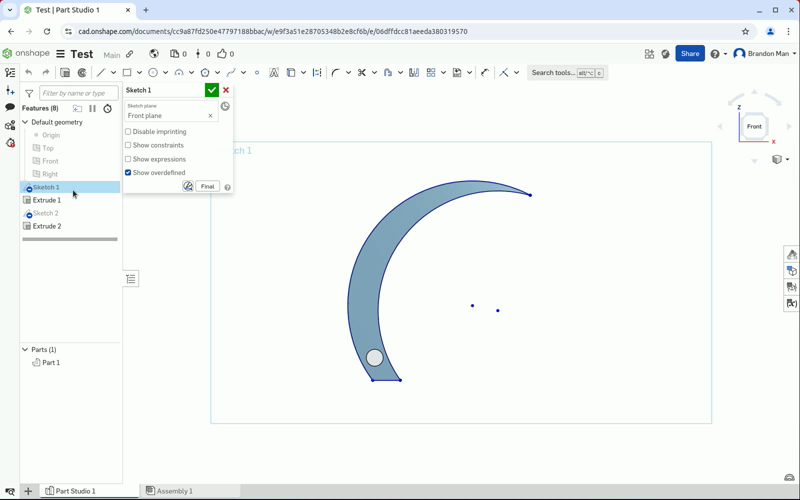
mouse_move(229, 92)
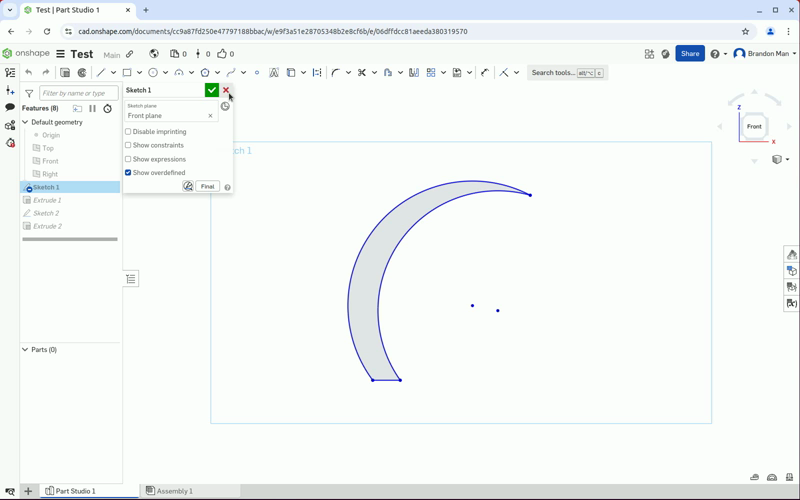
click(229, 92)
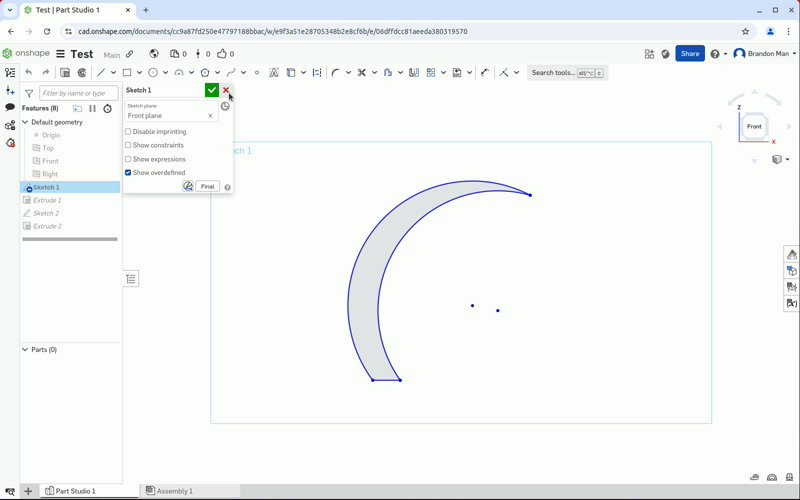
key(shift+s)
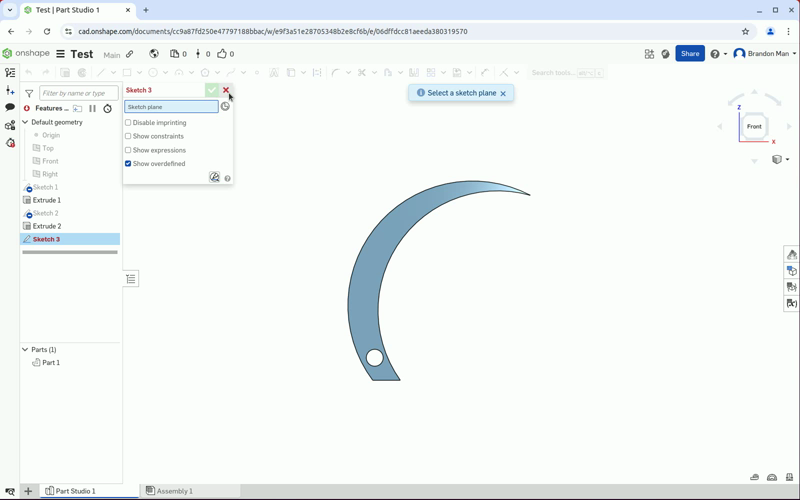
mouse_move(73, 163)
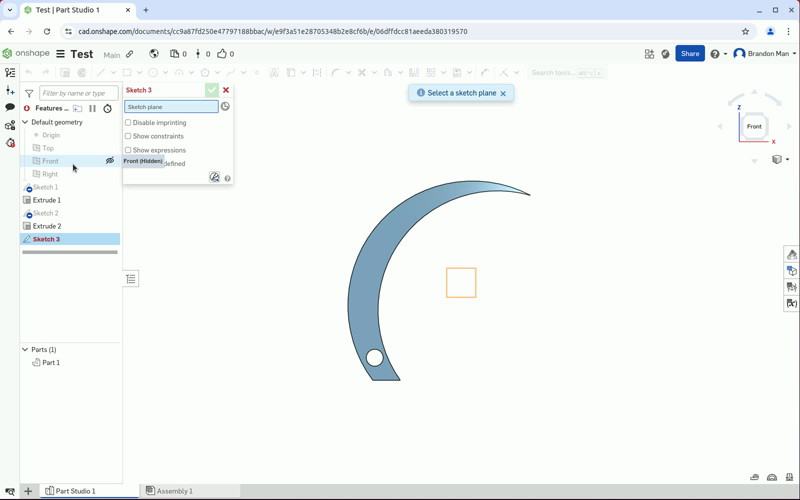
click(73, 163)
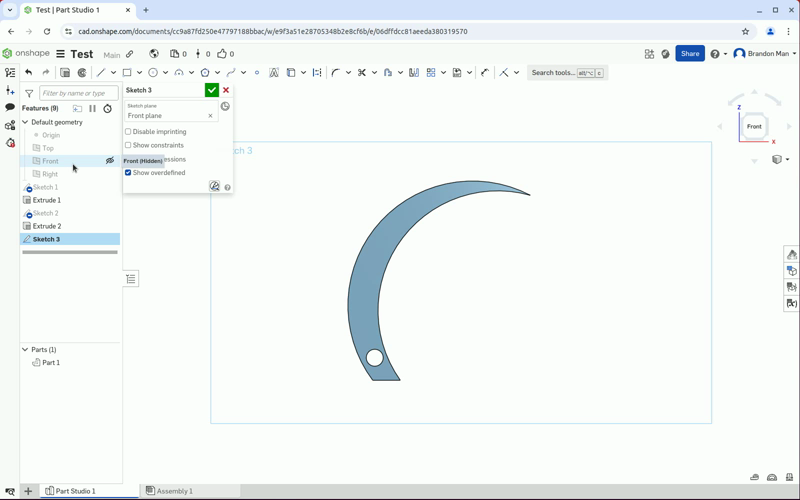
mouse_move(73, 352)
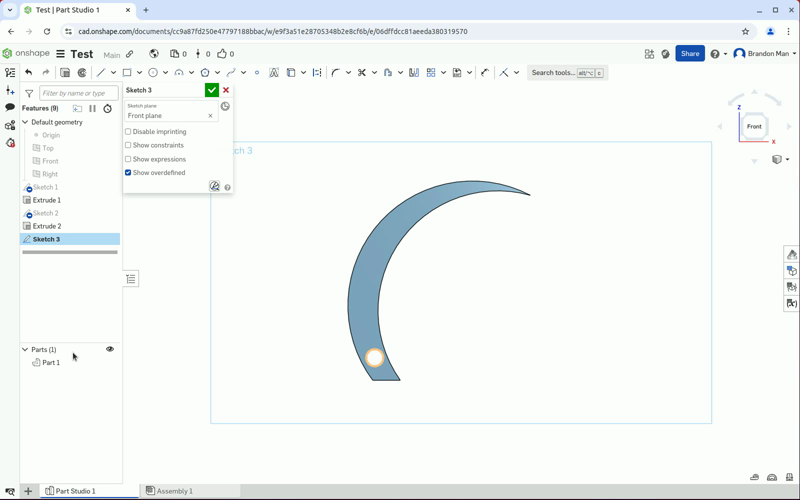
key(y)
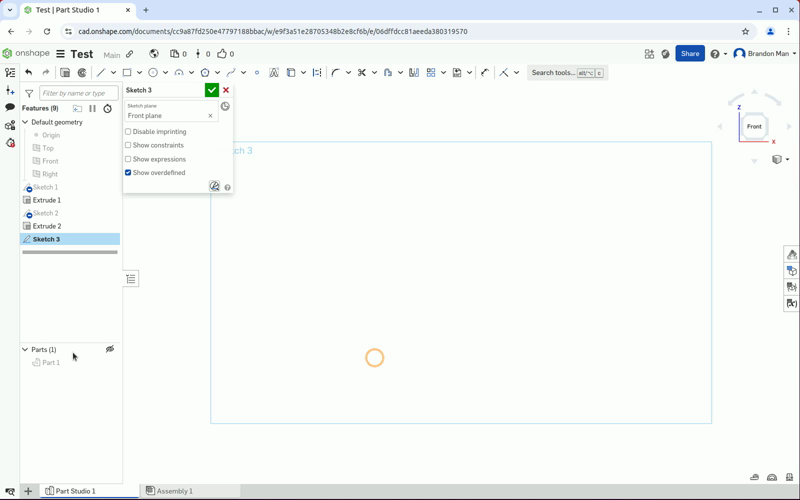
key(c)
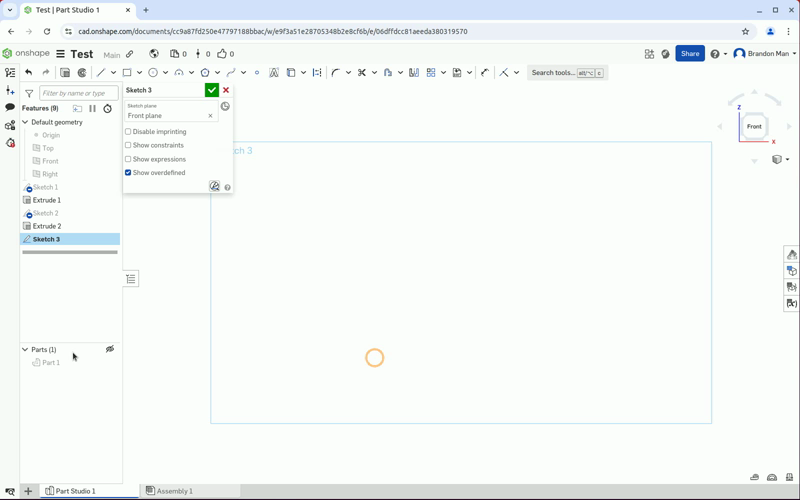
key_down(shift)
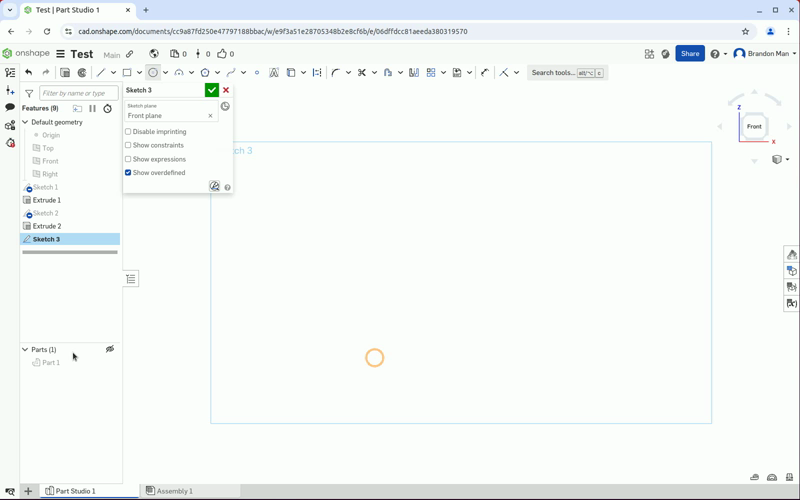
mouse_move(364, 326)
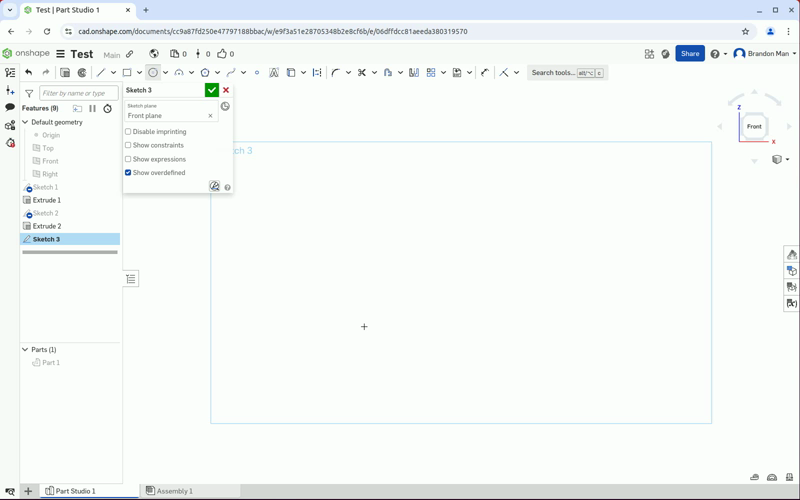
click(364, 326)
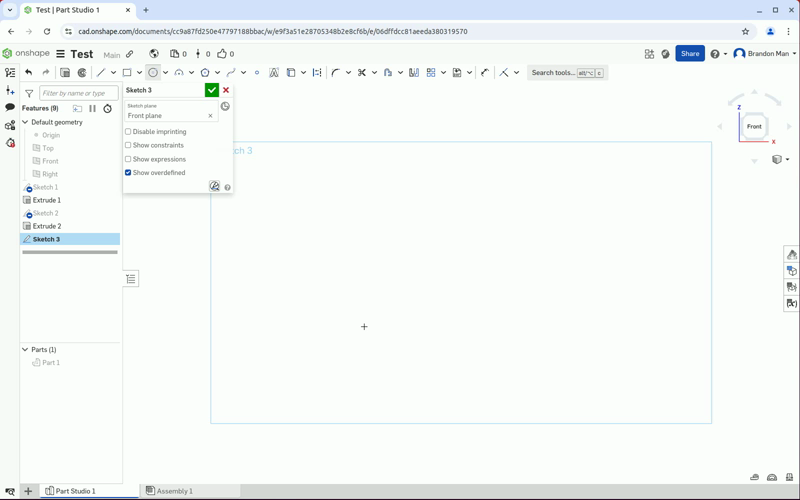
key_up(shift)
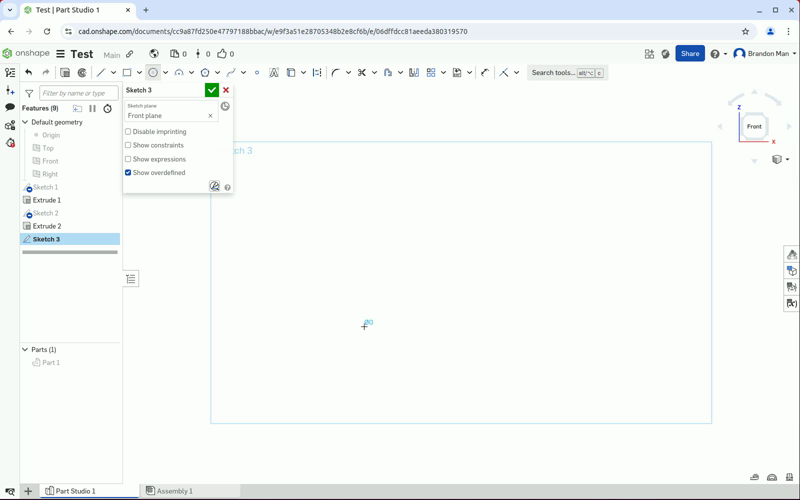
mouse_move(372, 326)
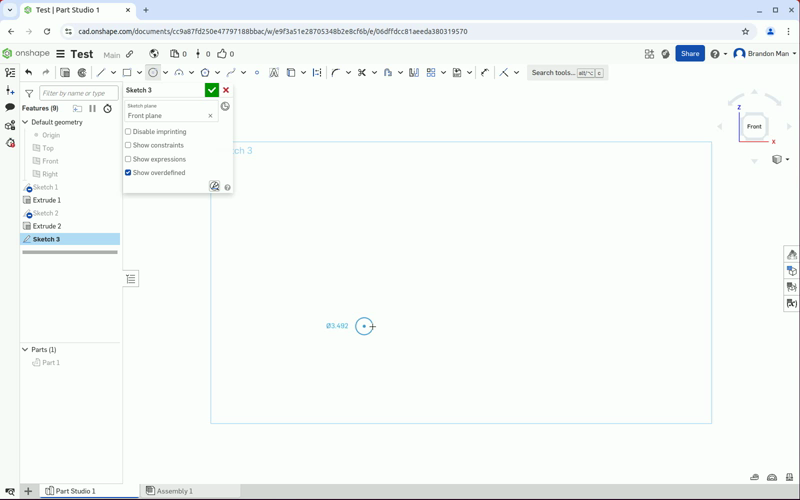
click(372, 326)
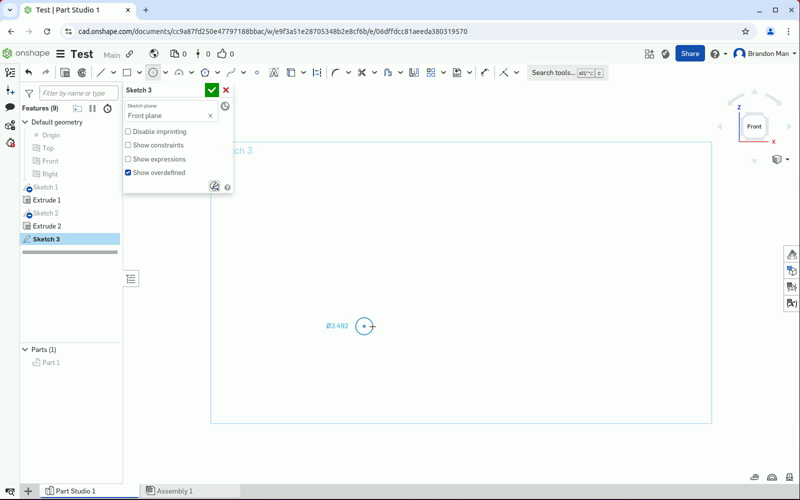
key(esc)
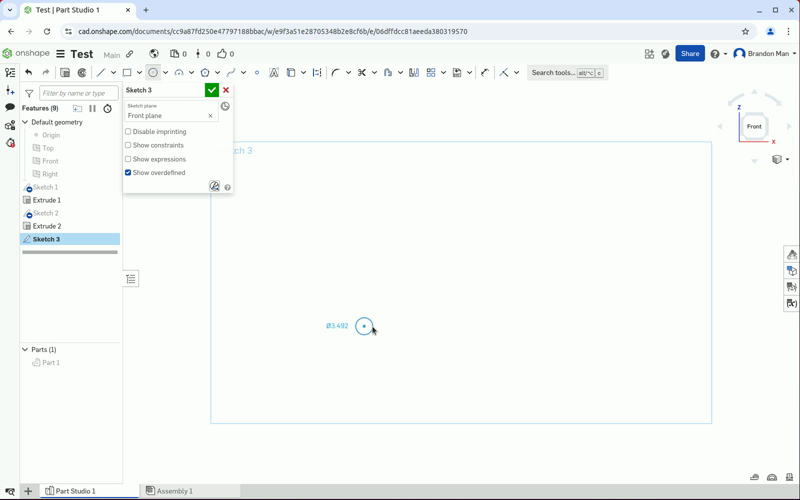
mouse_move(368, 319)
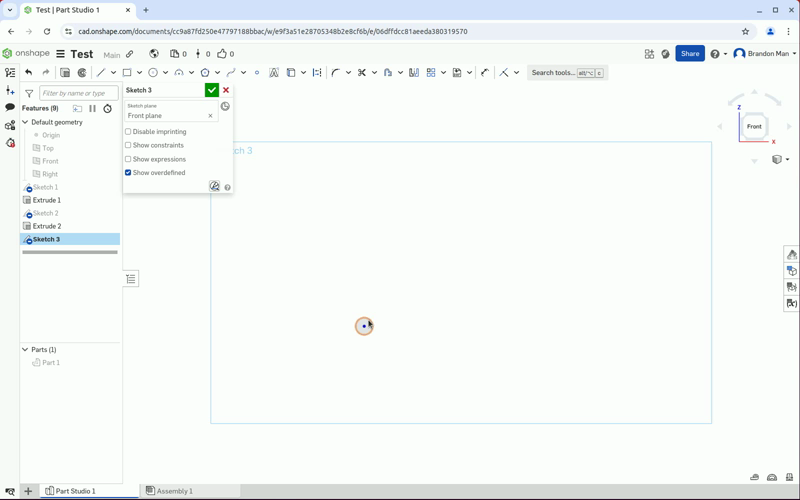
scroll(6)
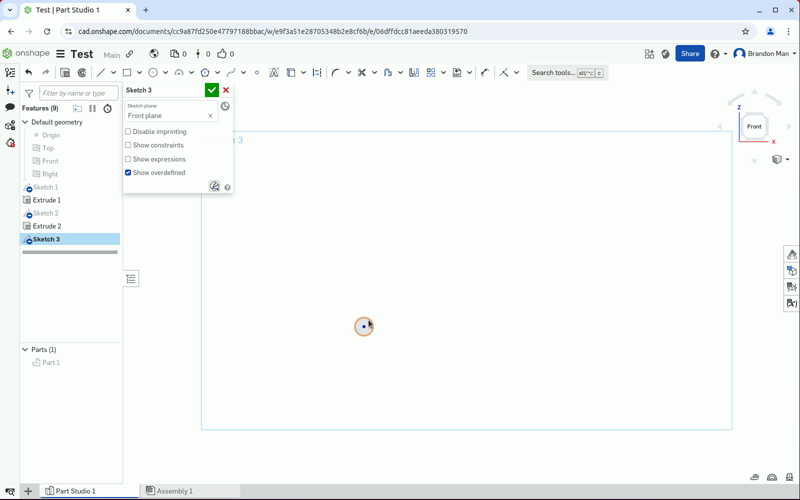
scroll(6)
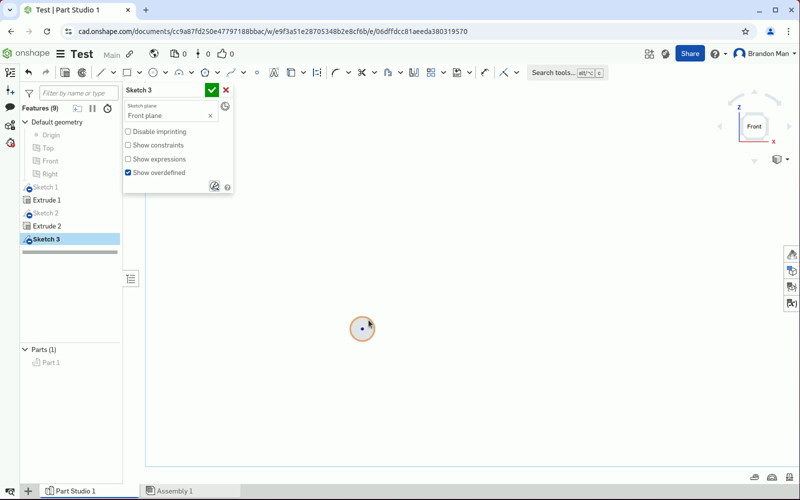
scroll(6)
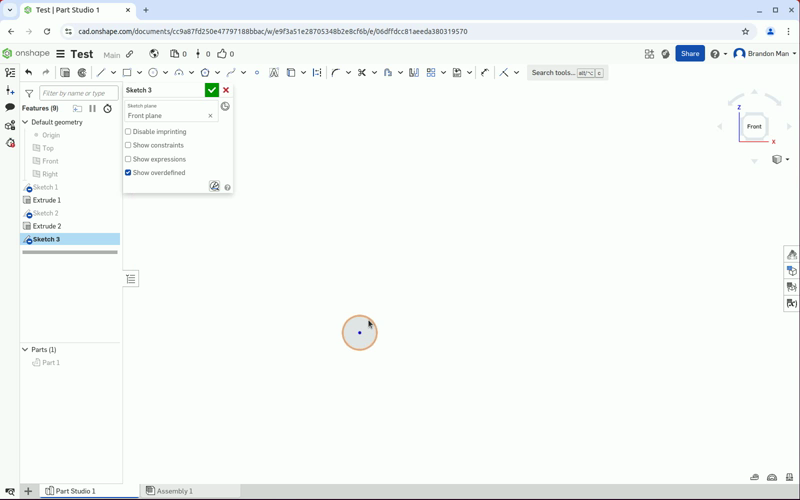
scroll(6)
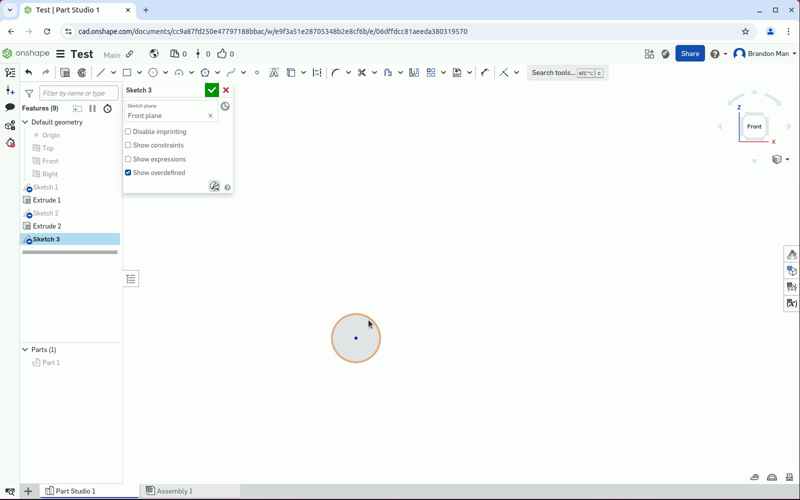
scroll(6)
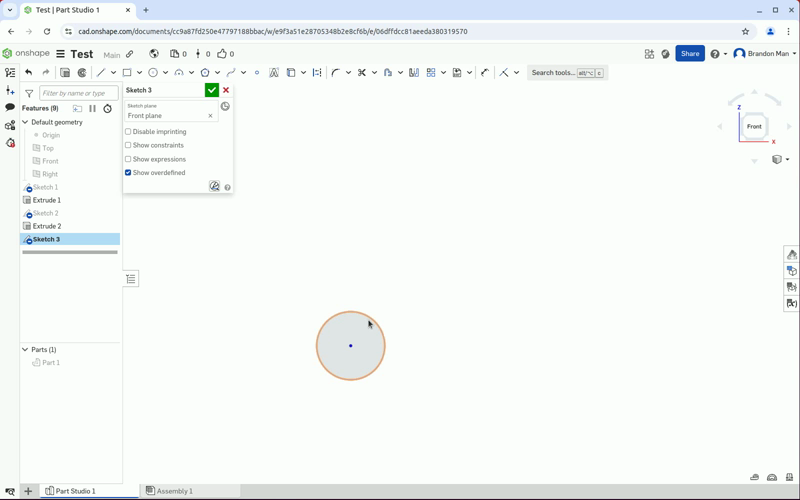
scroll(6)
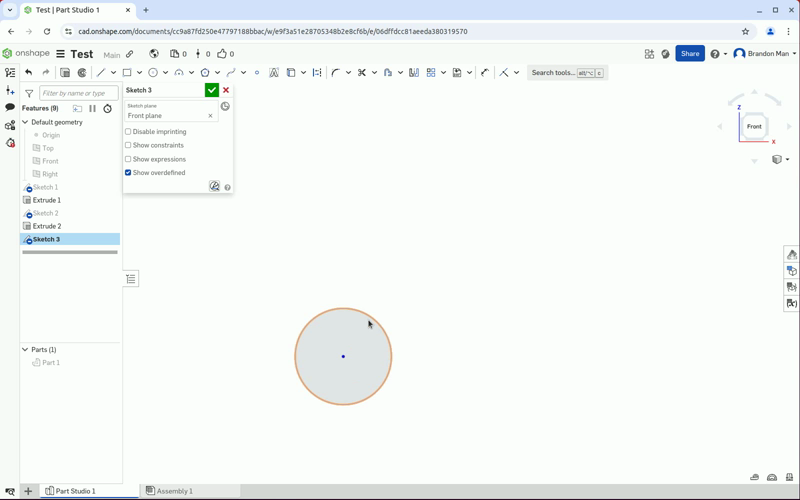
scroll(6)
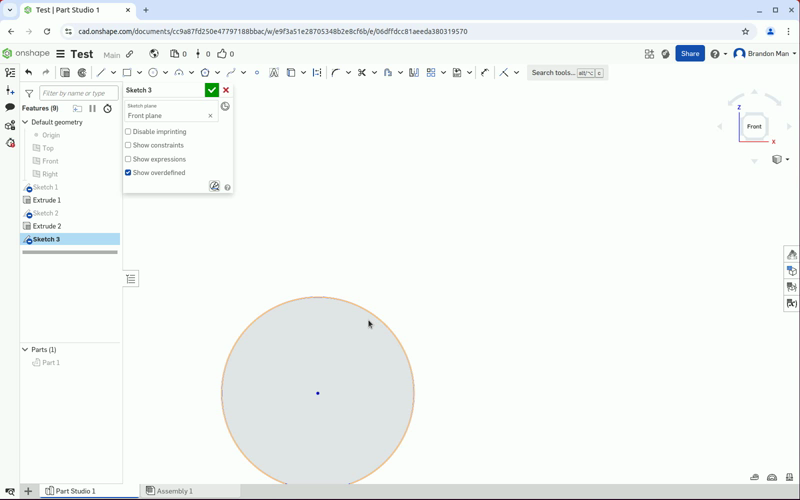
click(368, 319)
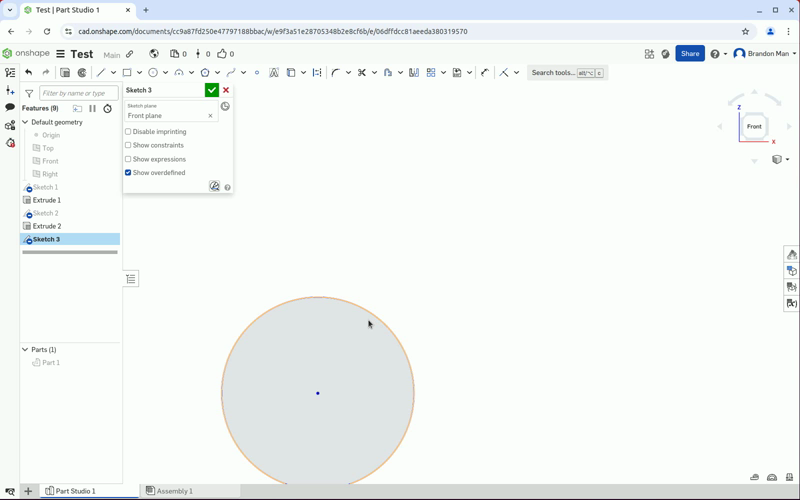
scroll(-6)
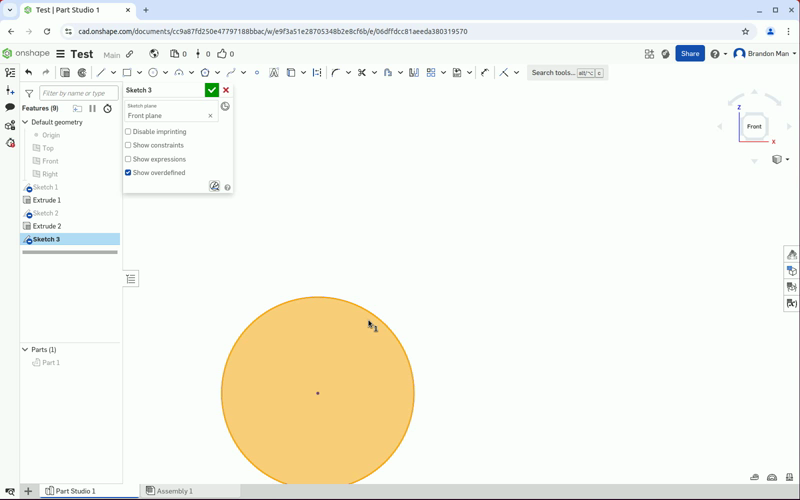
scroll(-6)
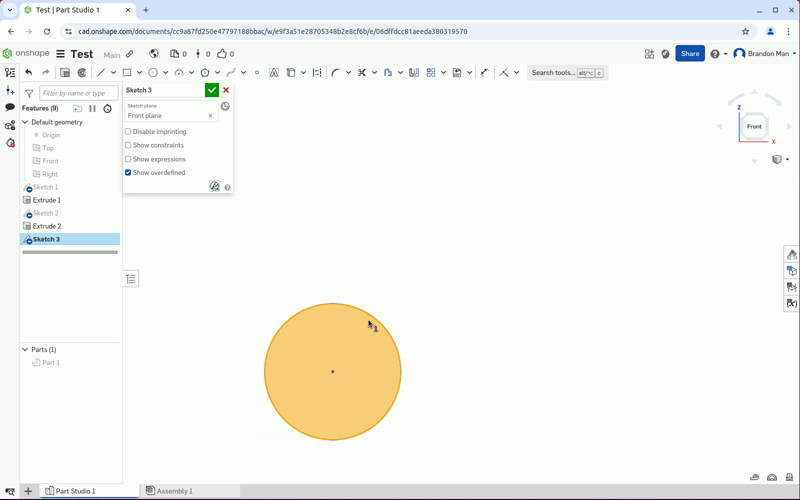
scroll(-6)
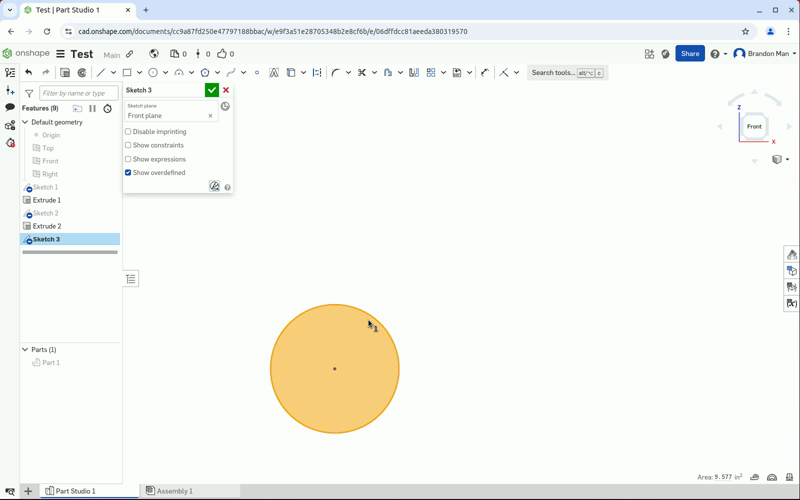
scroll(-6)
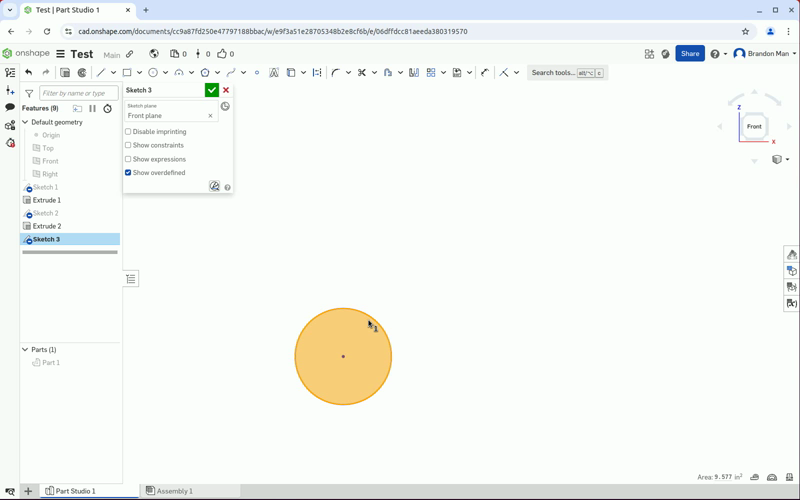
scroll(-6)
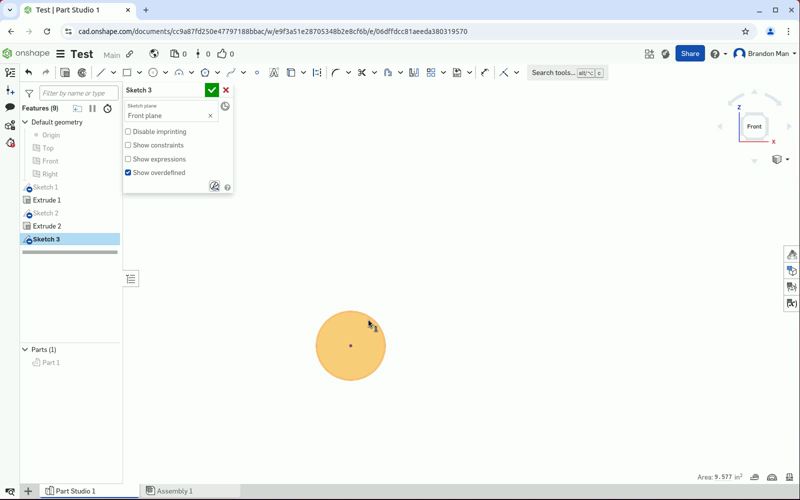
scroll(-6)
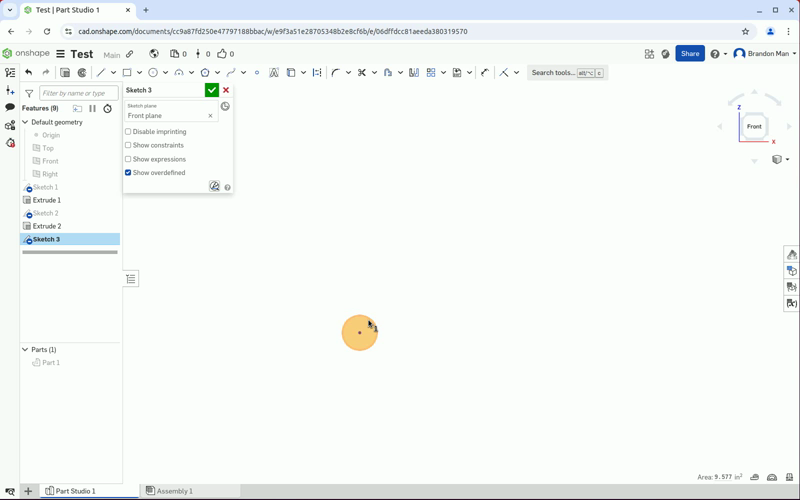
scroll(-6)
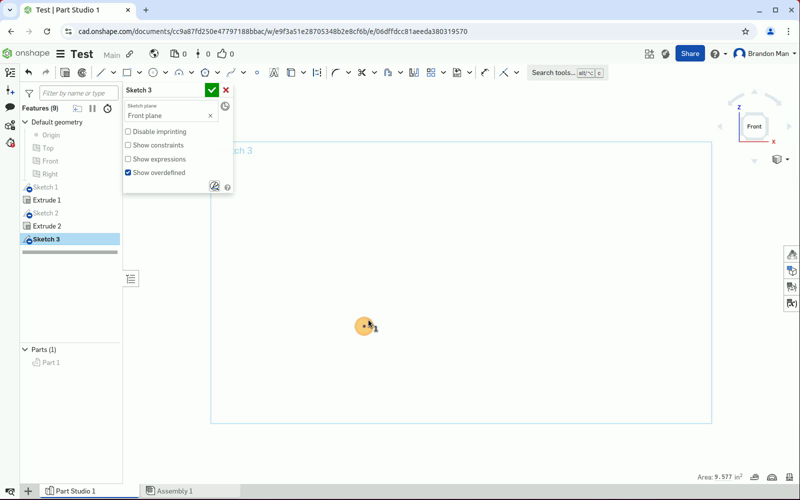
mouse_move(73, 352)
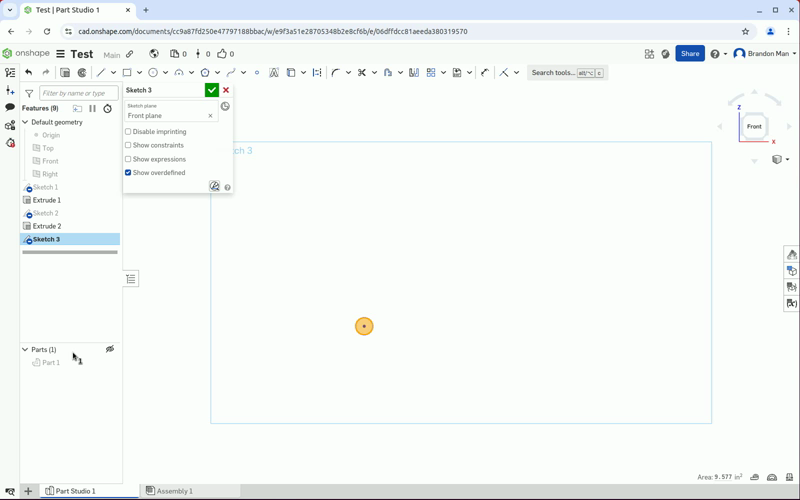
key(shift+y)
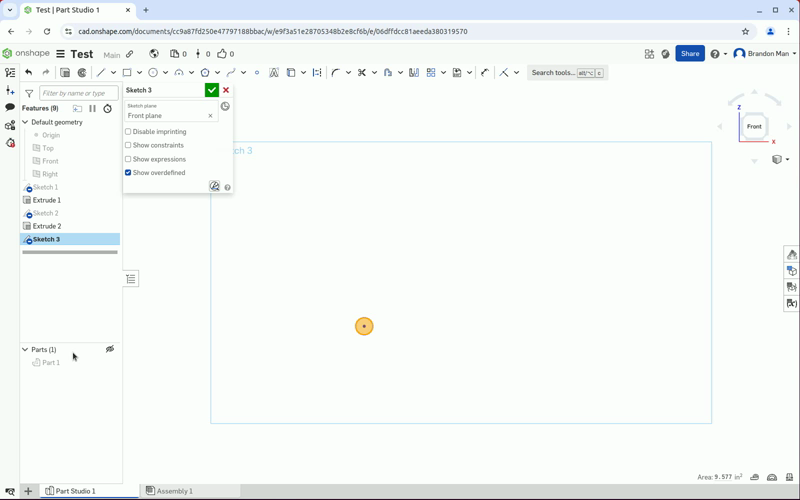
key(shift+e)
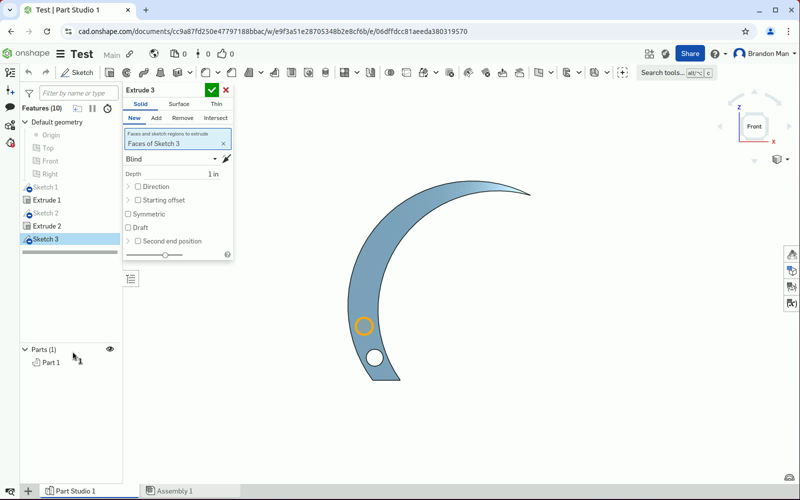
mouse_move(143, 106)
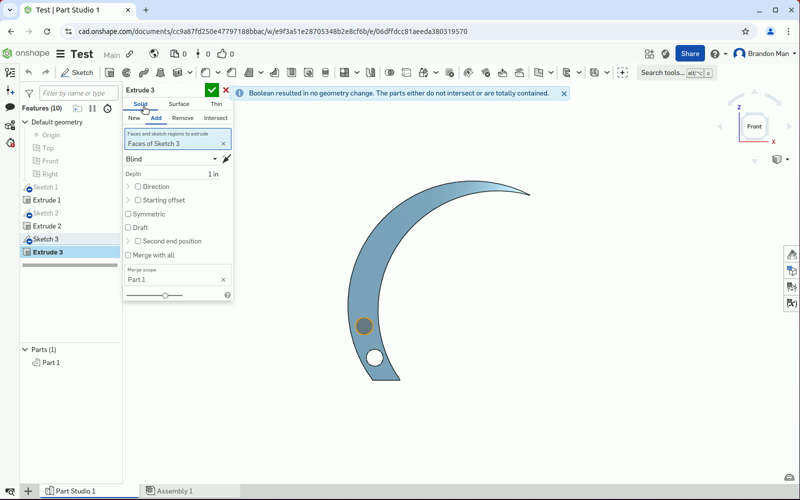
click(143, 106)
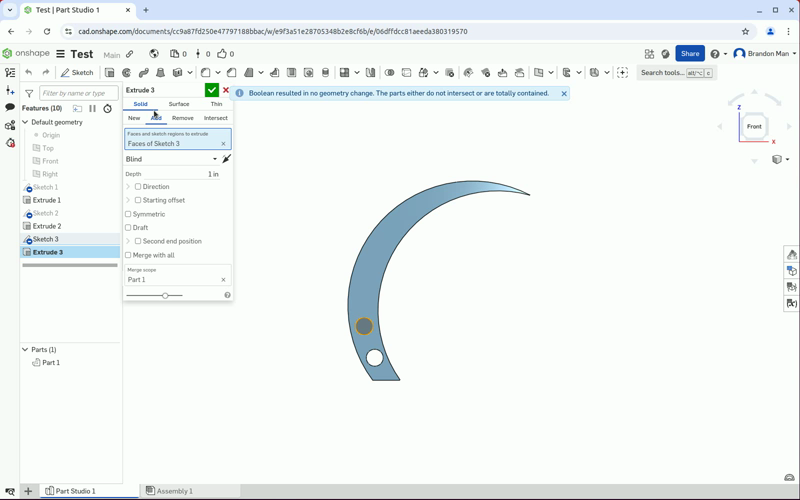
mouse_move(186, 120)
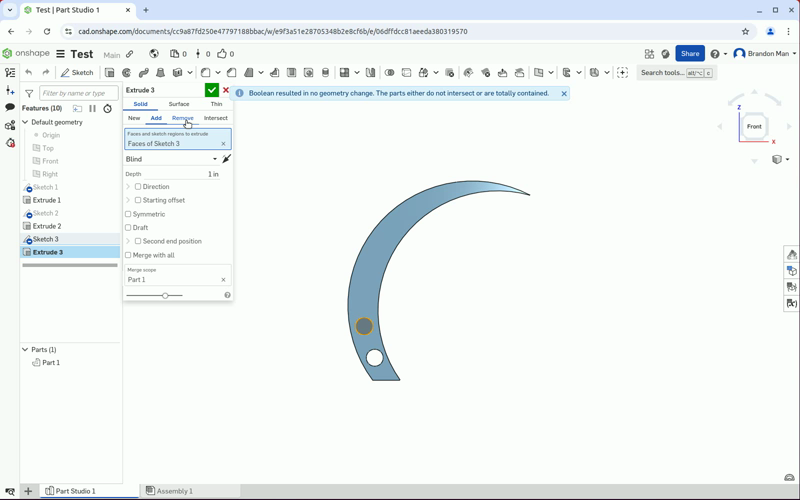
click(186, 120)
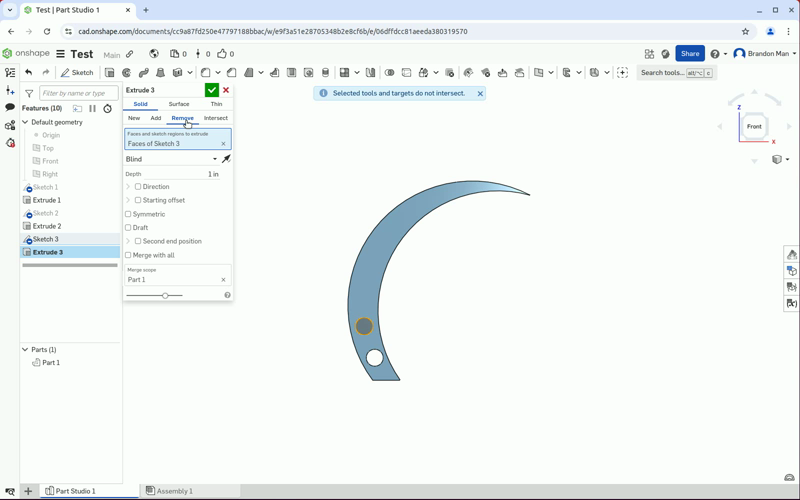
key(tab, 4)
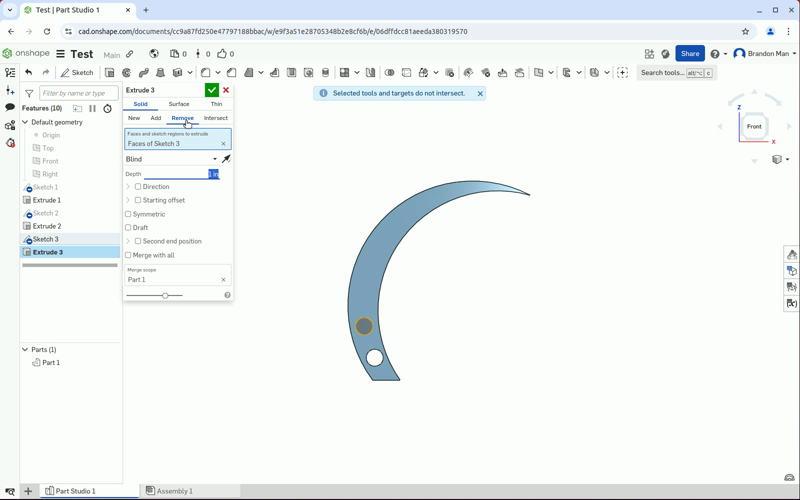
text(-20.22)
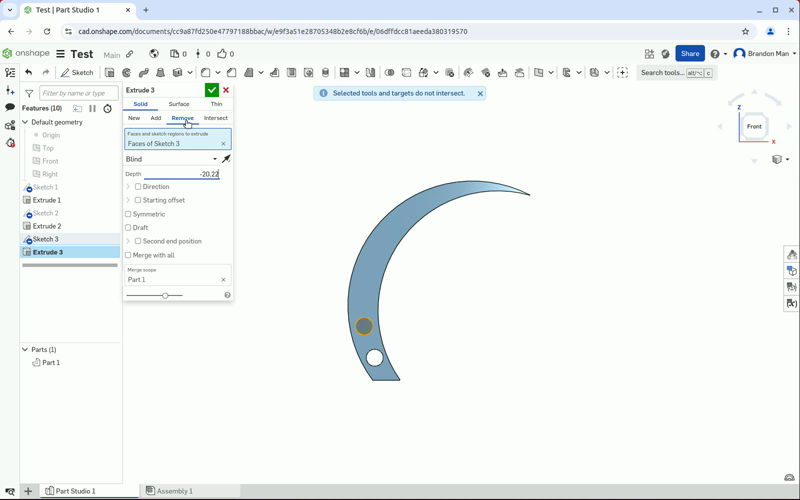
key(tab, 6)
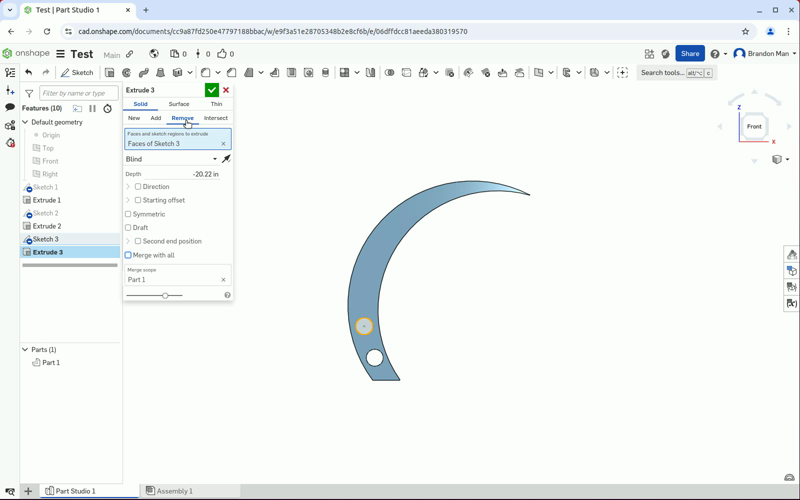
key(space)
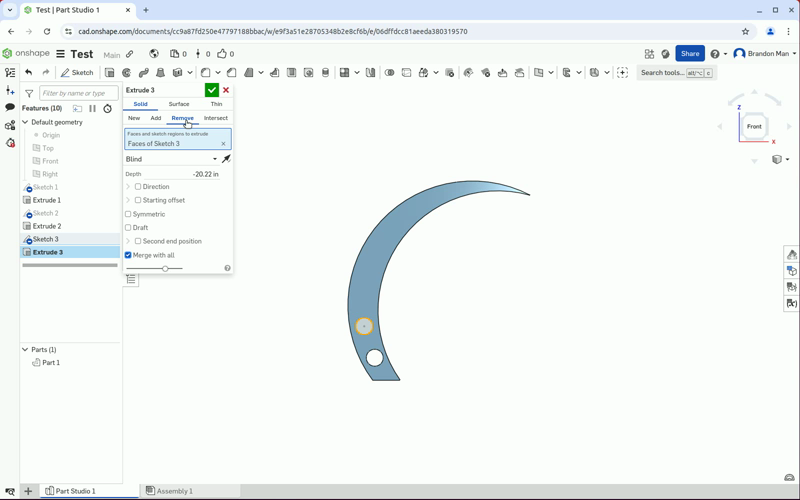
key(enter)
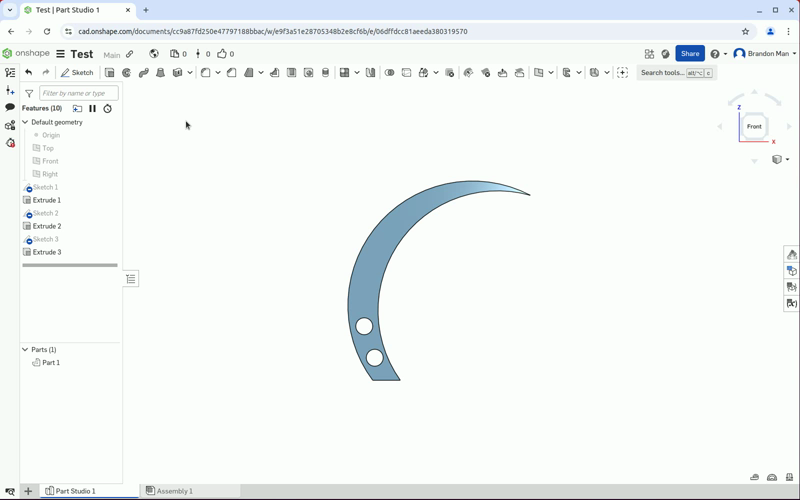
key(shift+h)
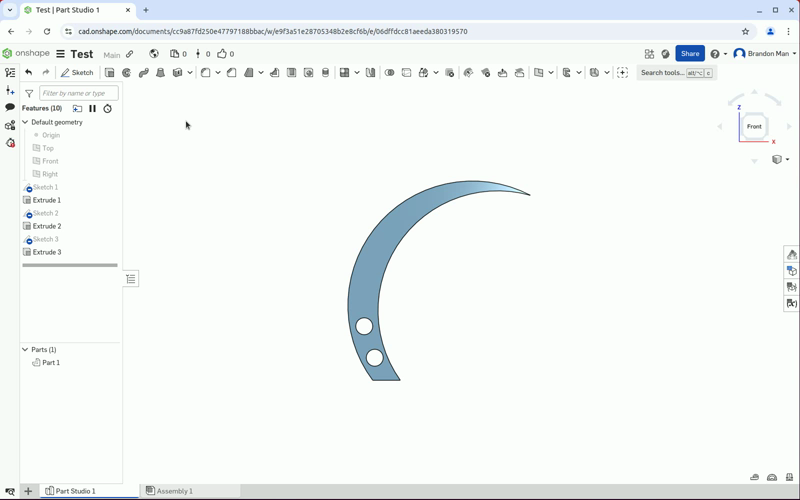
key(shift+h)
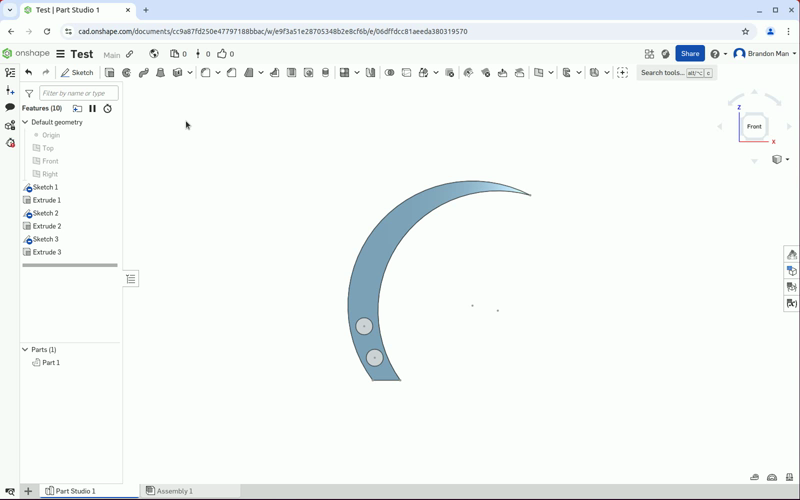
key(shift+7)
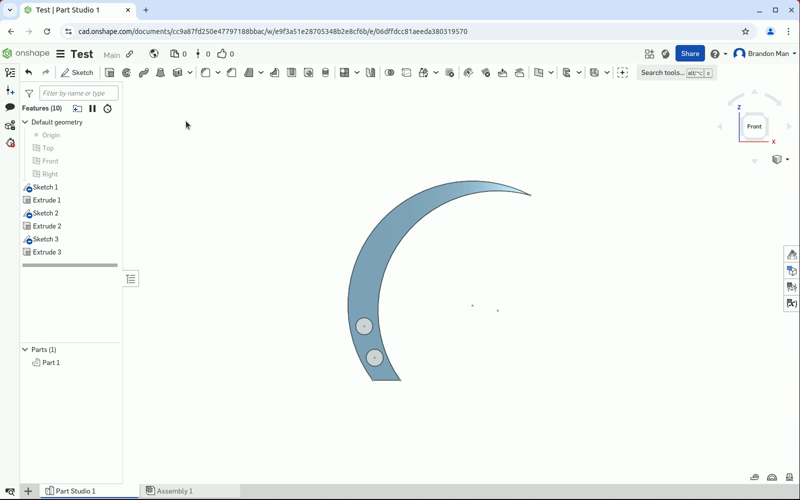
key(left, 2)
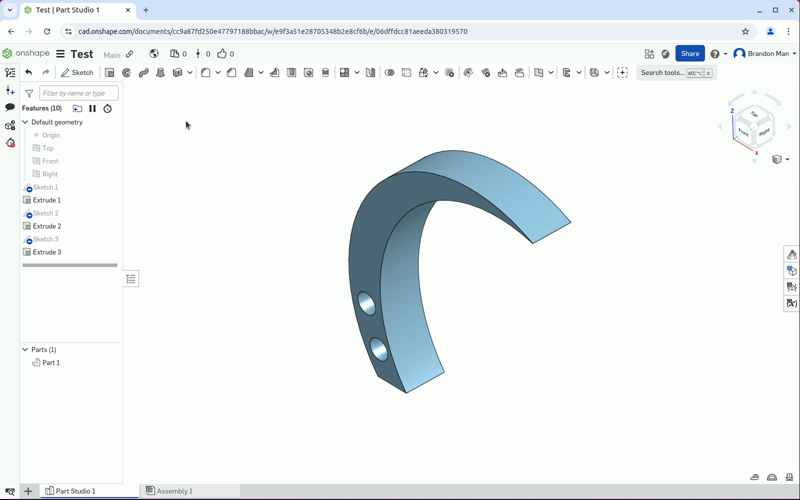
key(down, 2)
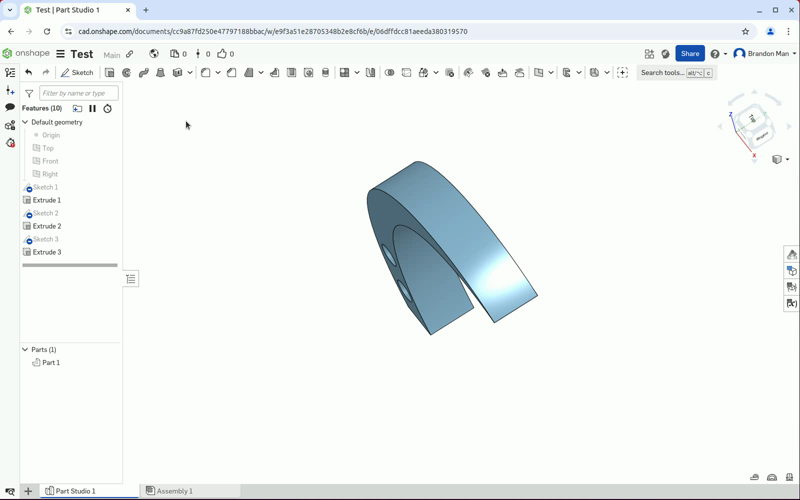
key(up, 2)
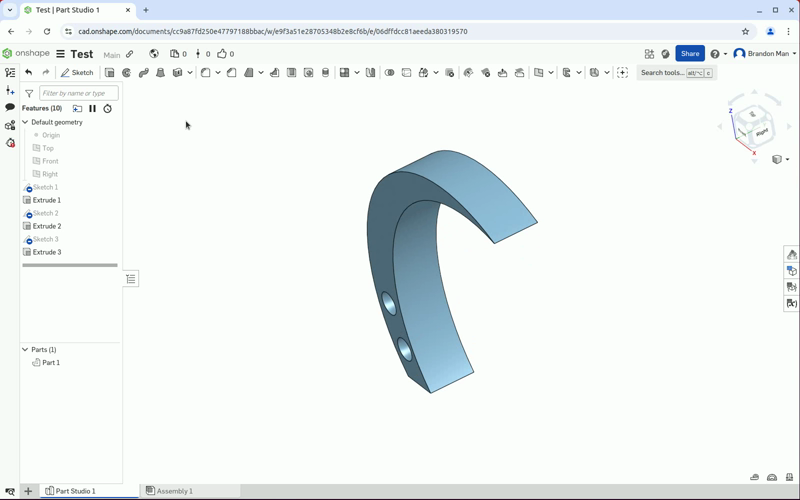
key(right, 2)
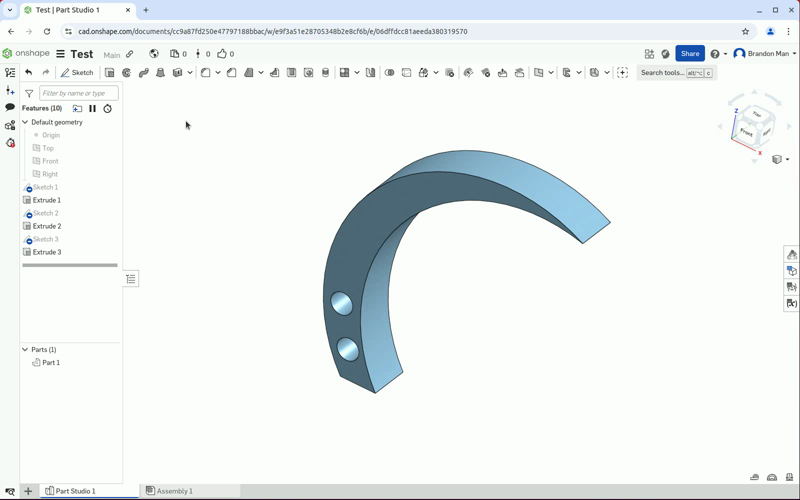
mouse_move(73, 189)
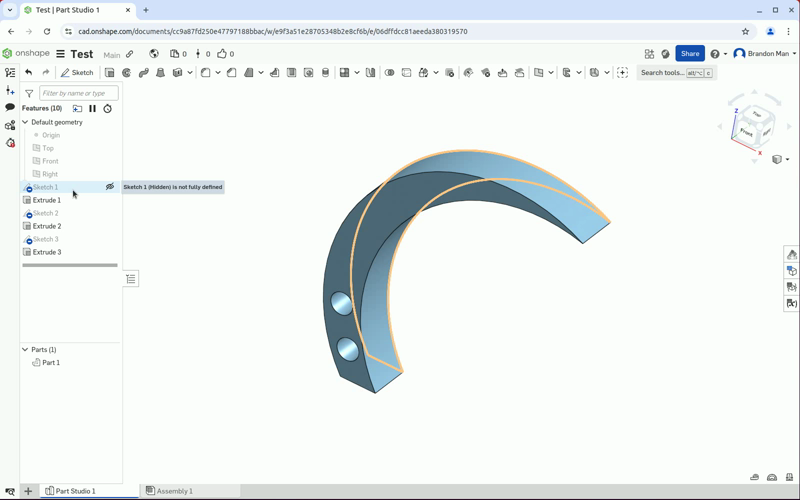
click(73, 189)